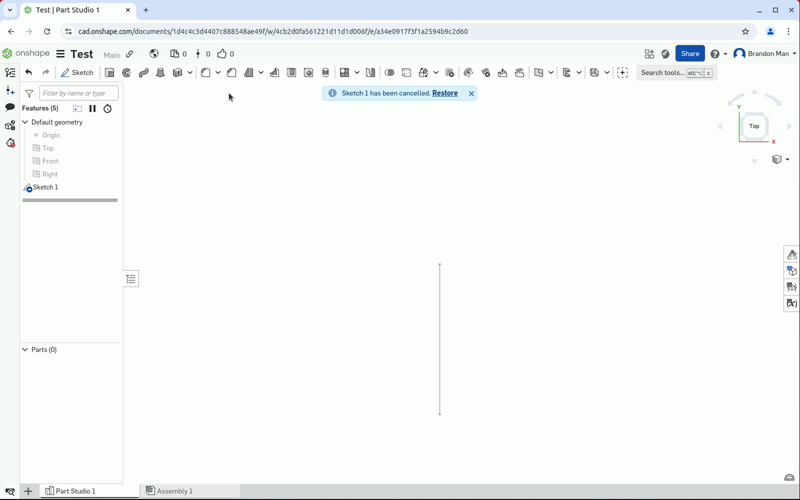
key(shift+h)
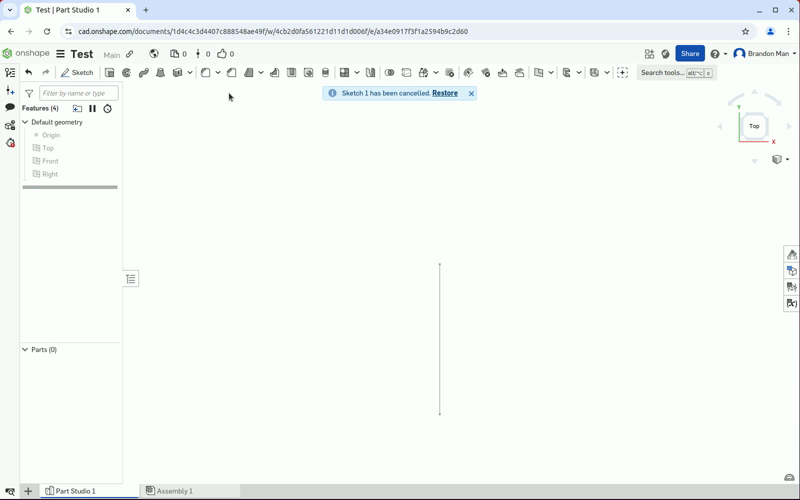
key(shift+s)
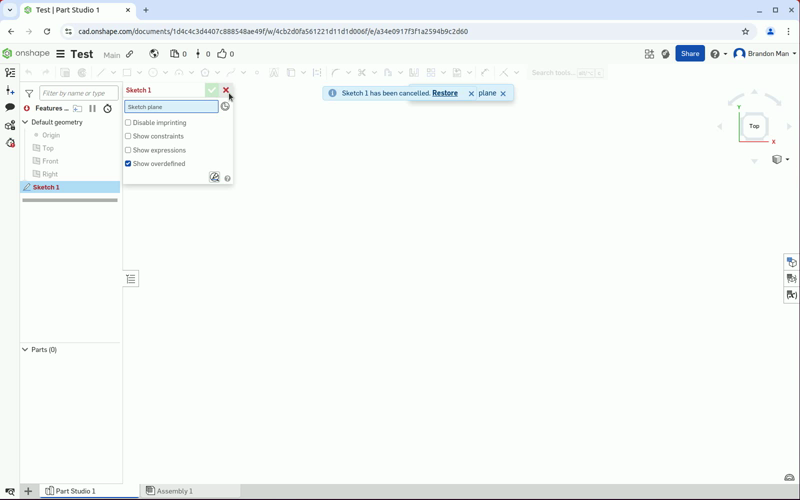
mouse_move(73, 150)
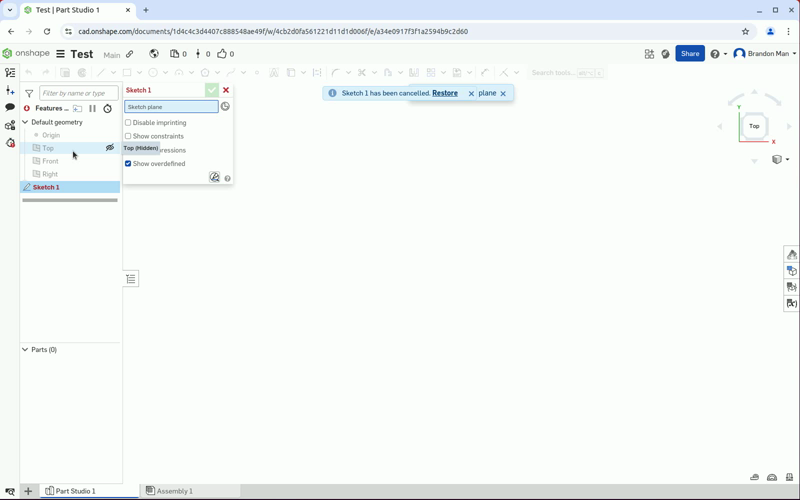
click(73, 150)
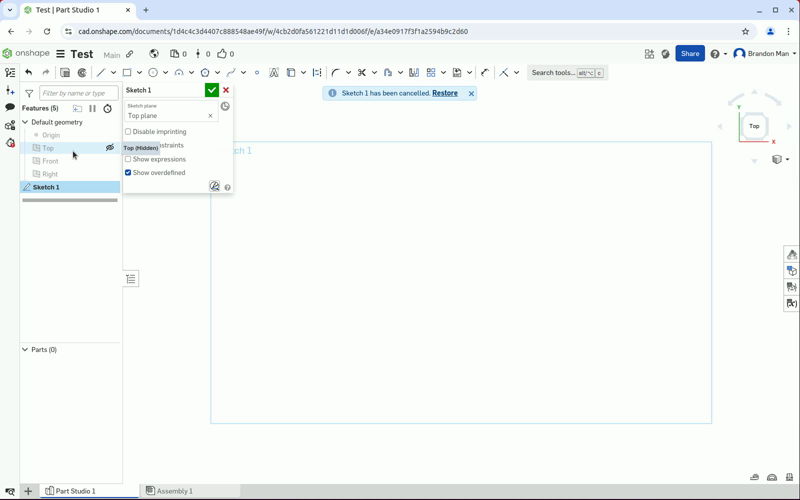
mouse_move(73, 352)
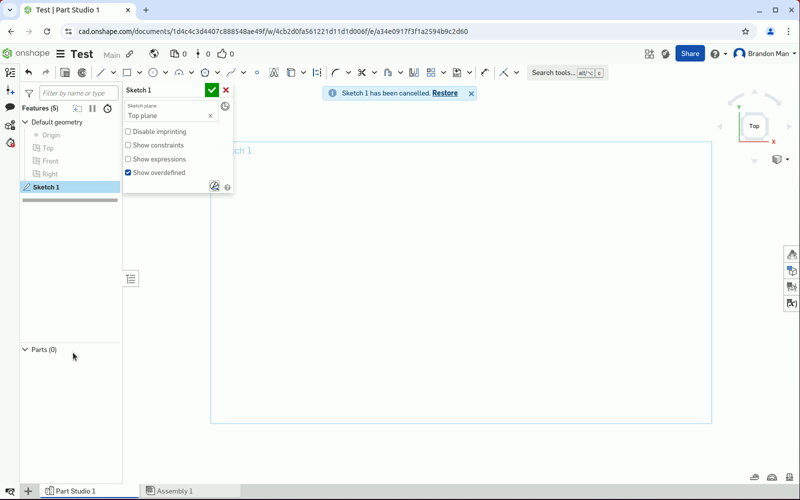
key(y)
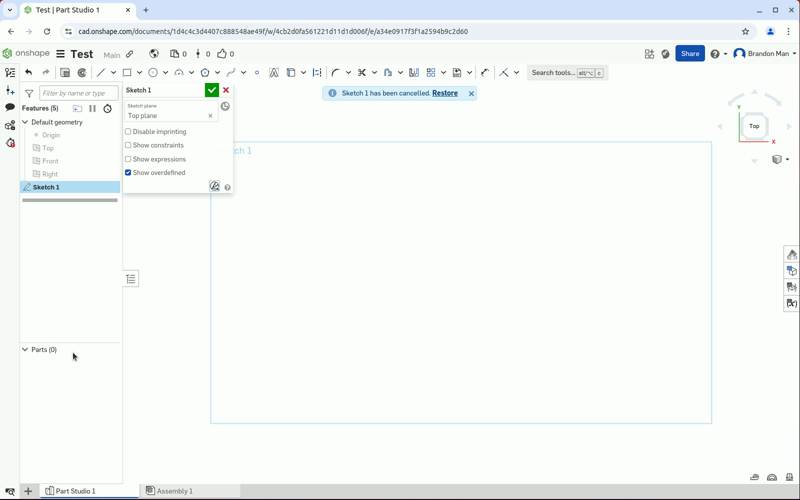
key(c)
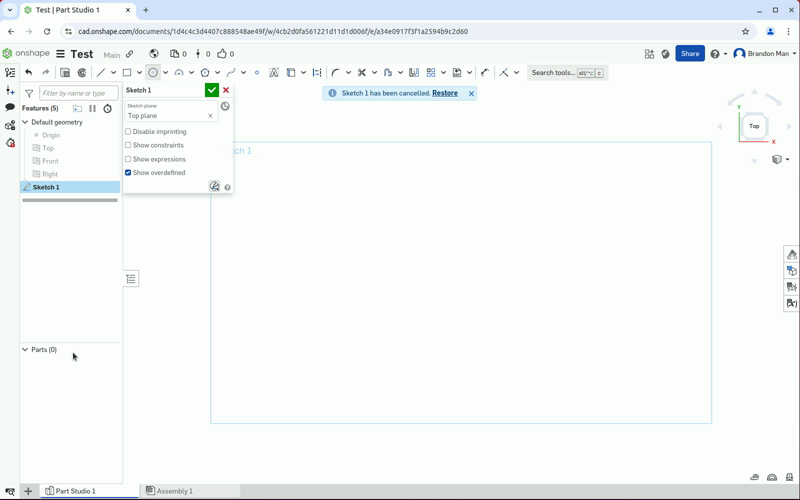
key_down(shift)
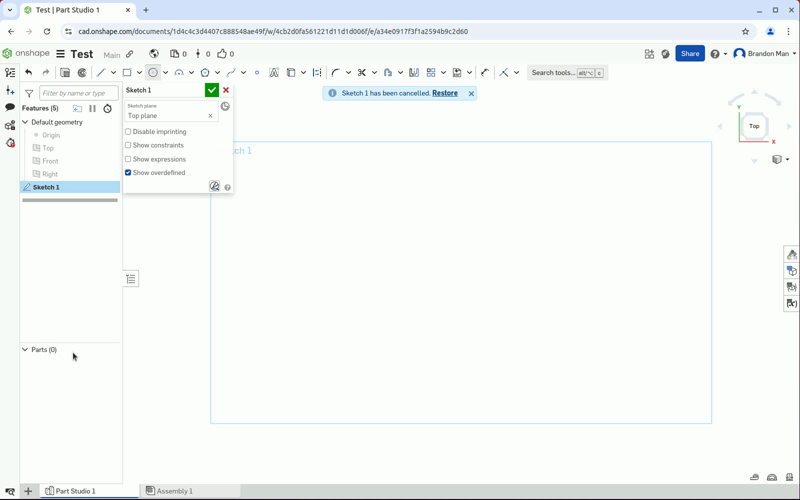
mouse_move(458, 280)
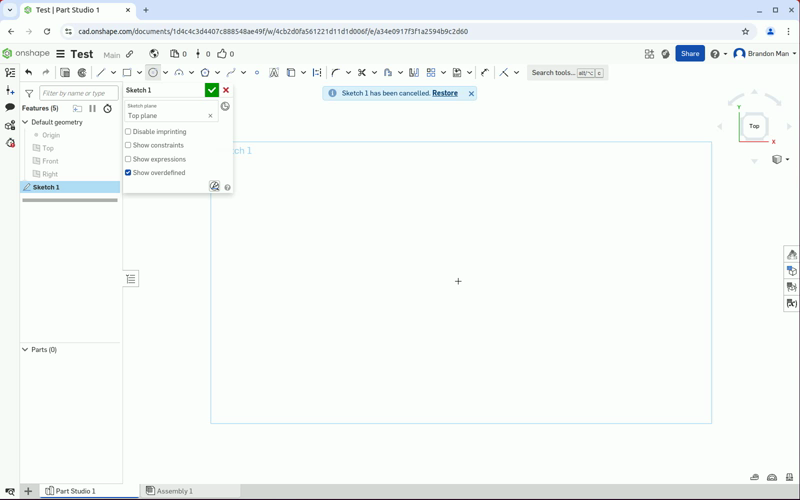
click(458, 280)
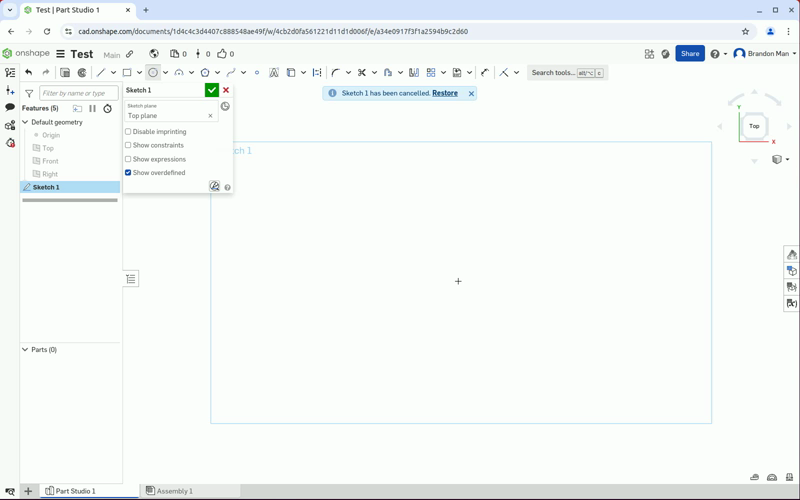
key_up(shift)
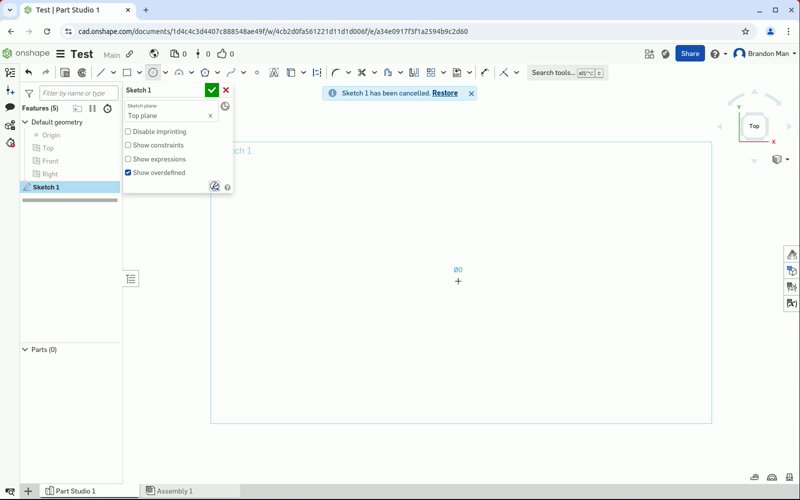
mouse_move(467, 280)
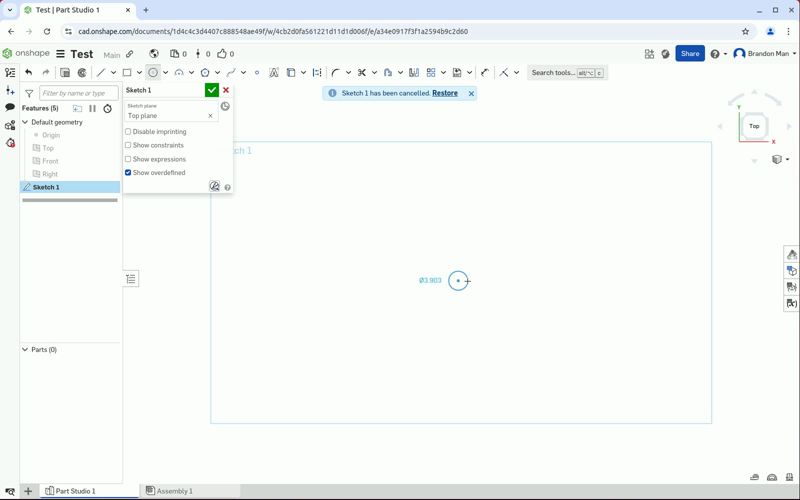
click(467, 280)
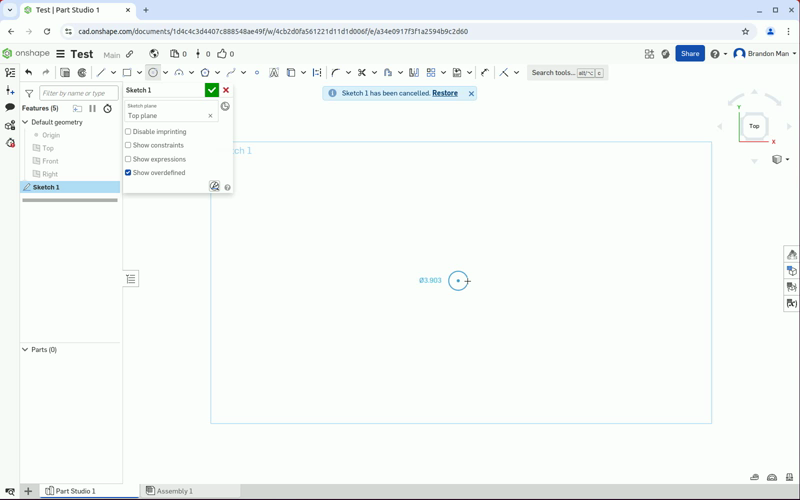
key(esc)
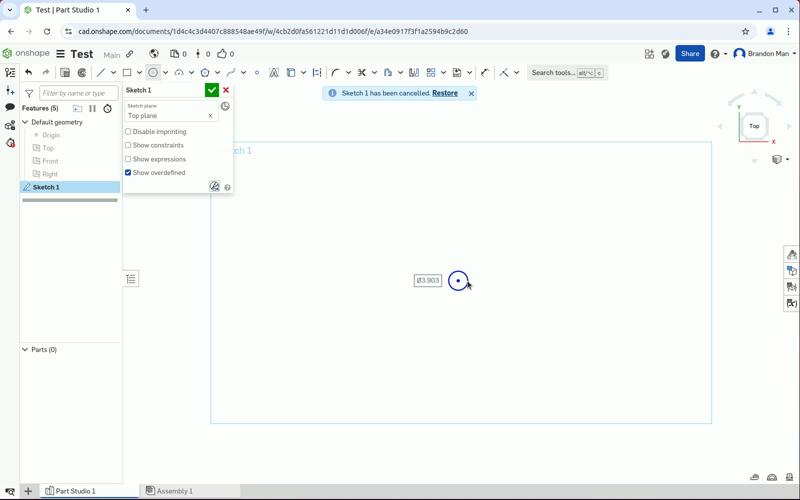
mouse_move(456, 279)
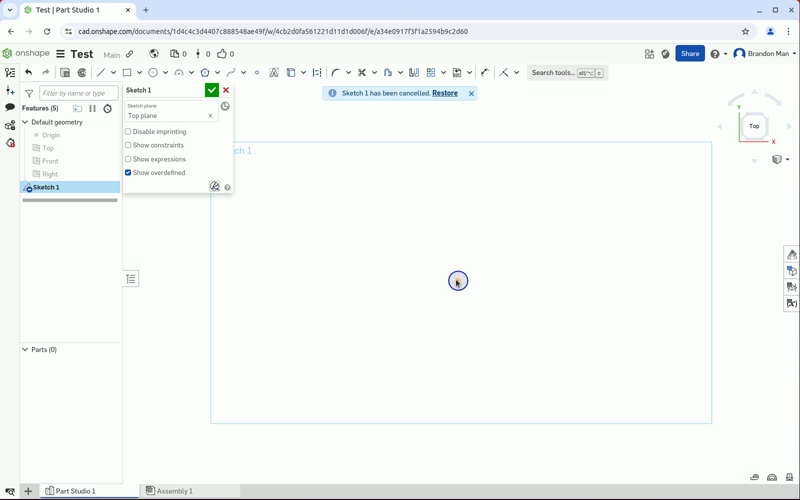
scroll(6)
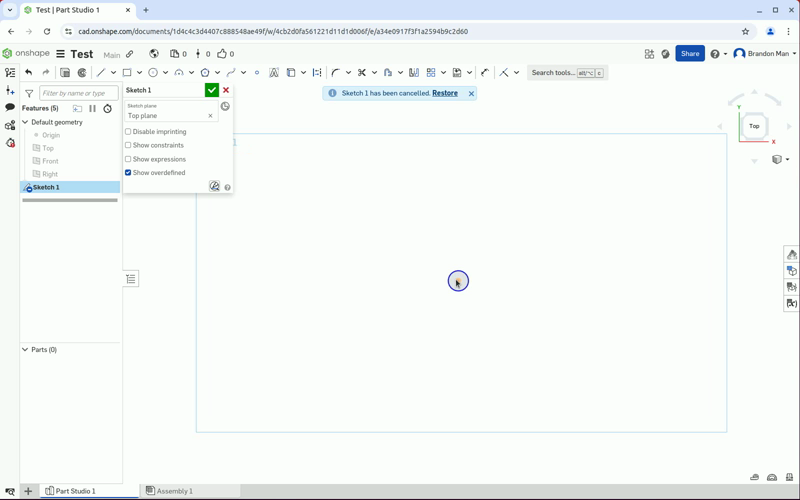
scroll(6)
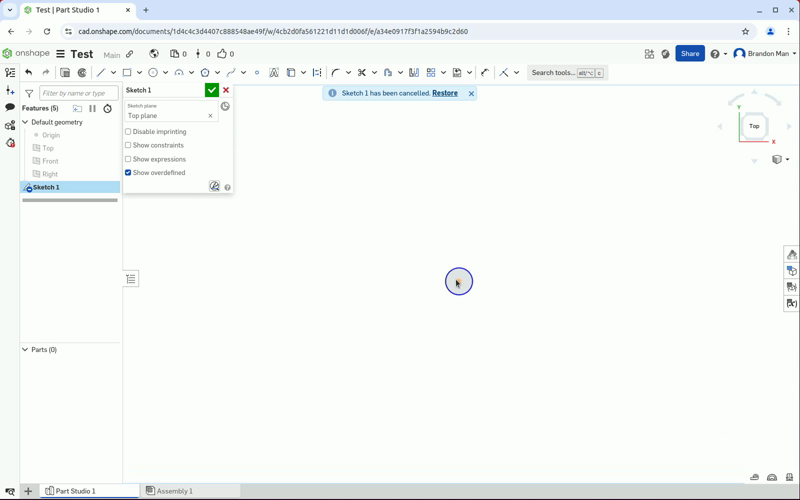
scroll(6)
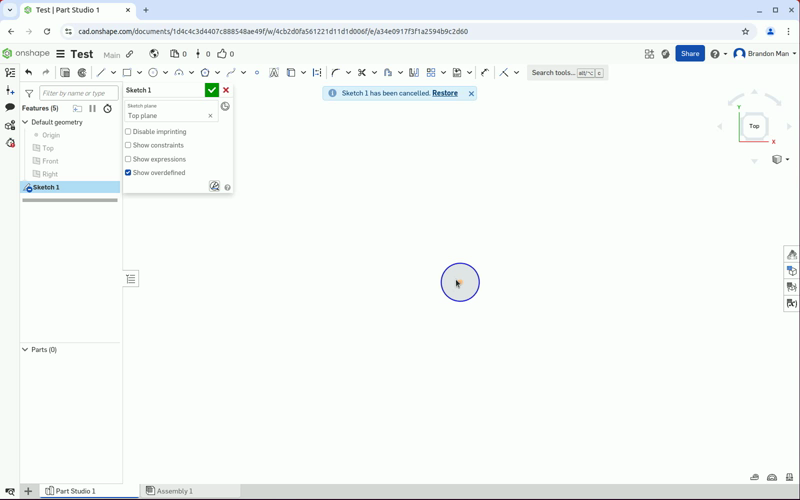
scroll(6)
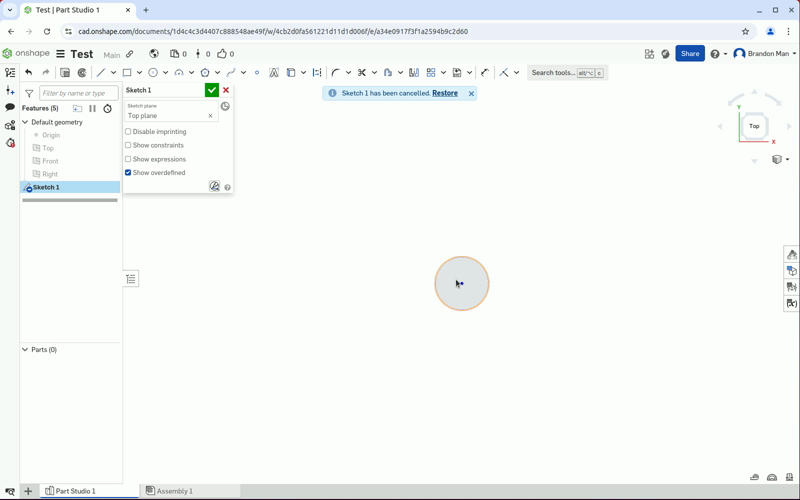
scroll(6)
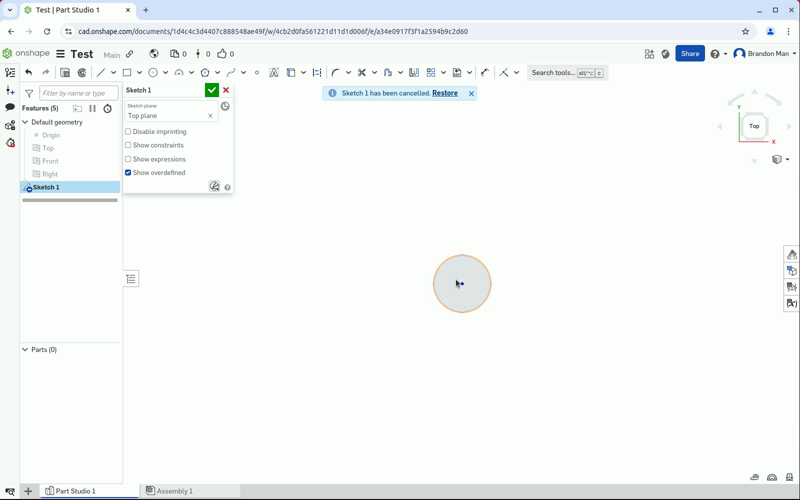
scroll(6)
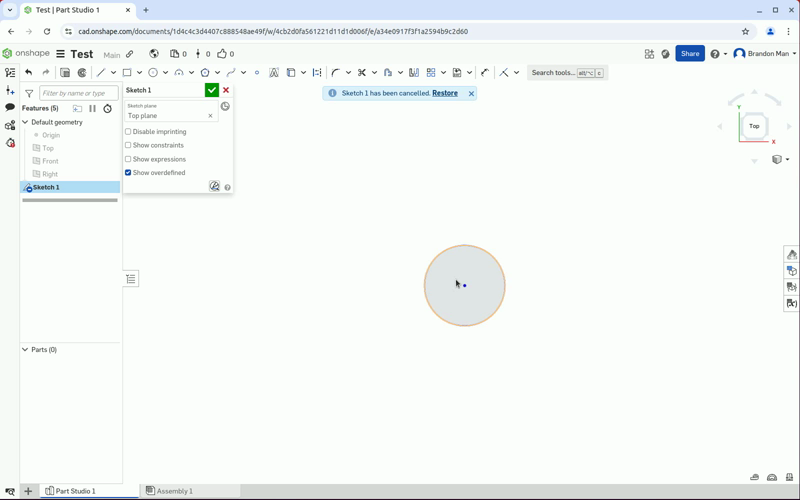
scroll(6)
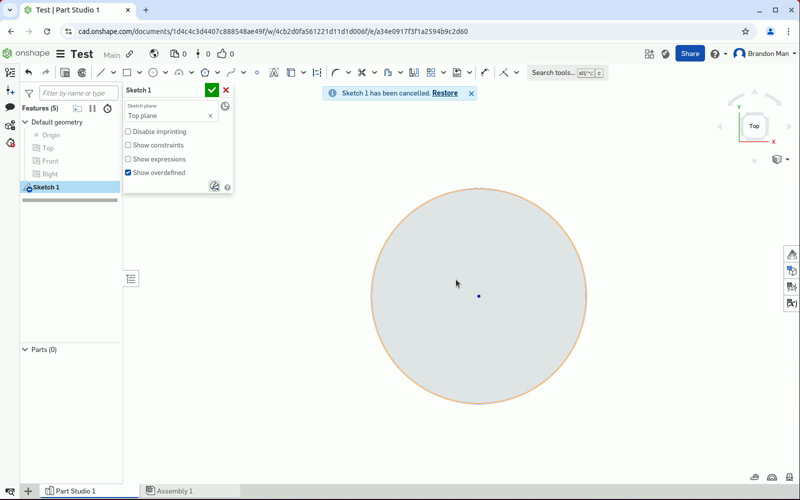
click(456, 279)
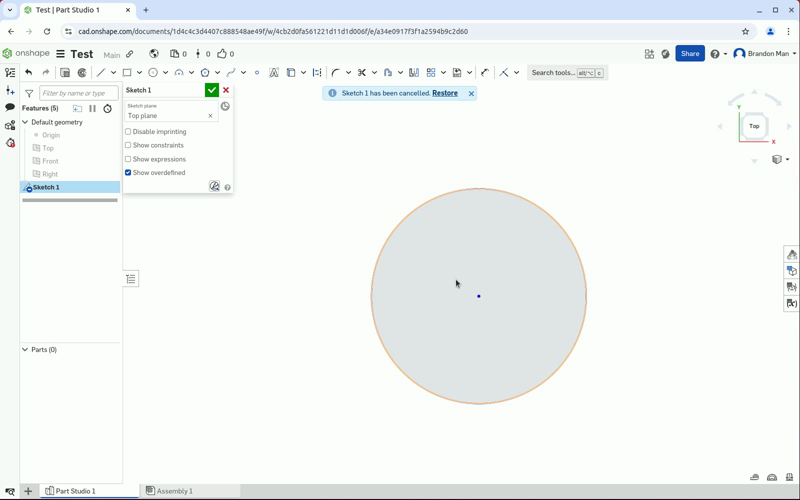
scroll(-6)
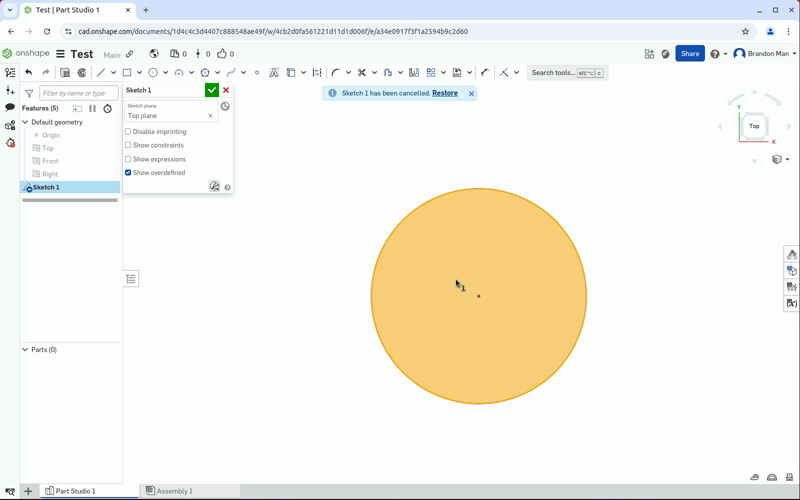
scroll(-6)
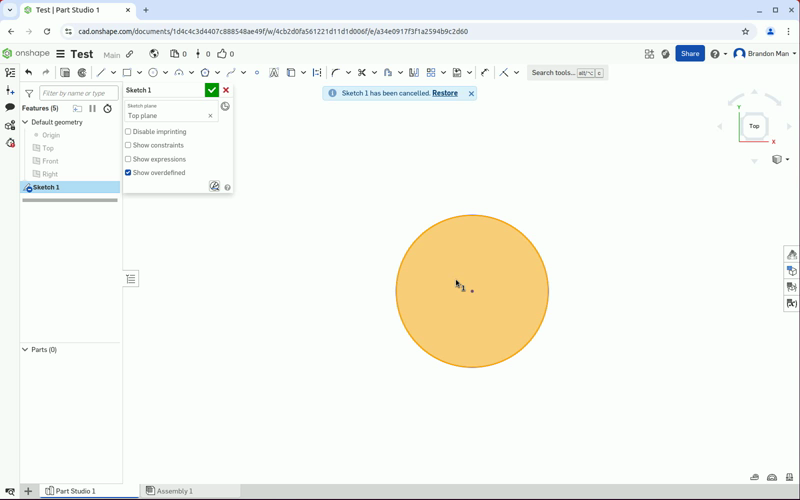
scroll(-6)
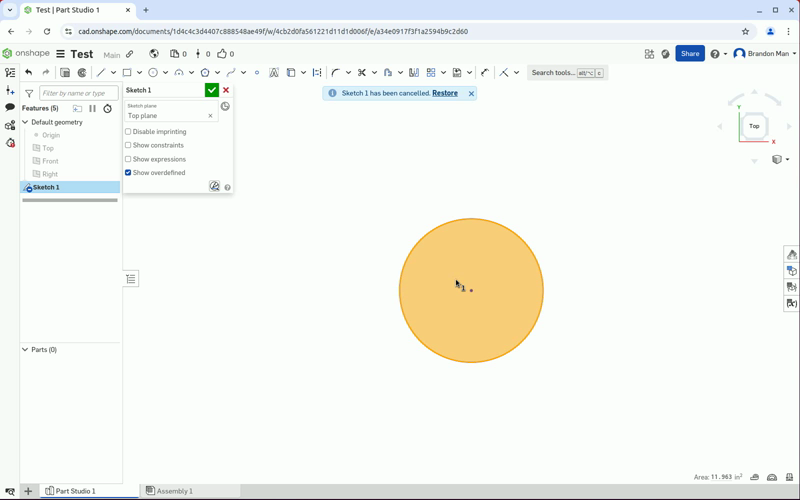
scroll(-6)
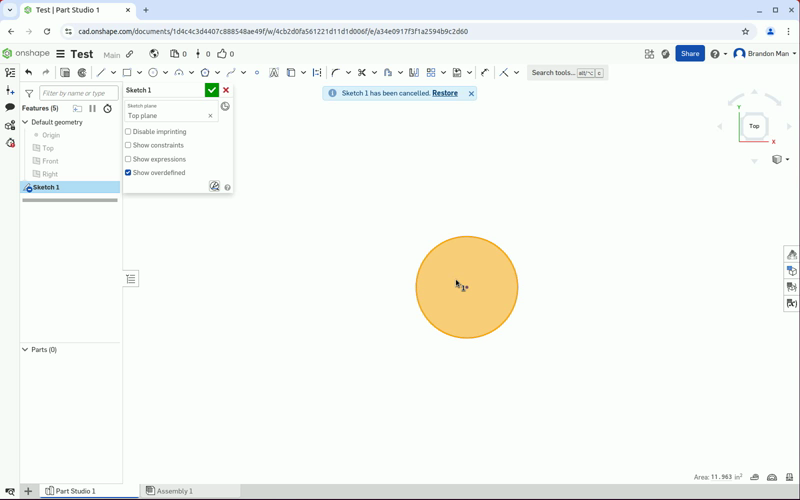
scroll(-6)
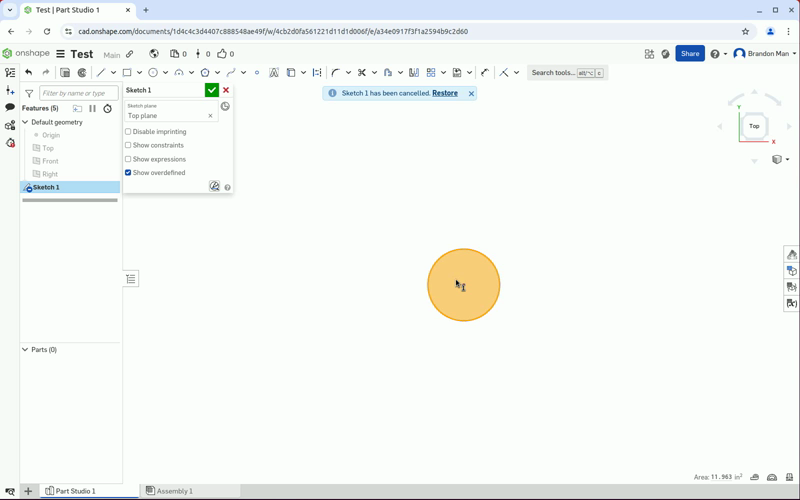
scroll(-6)
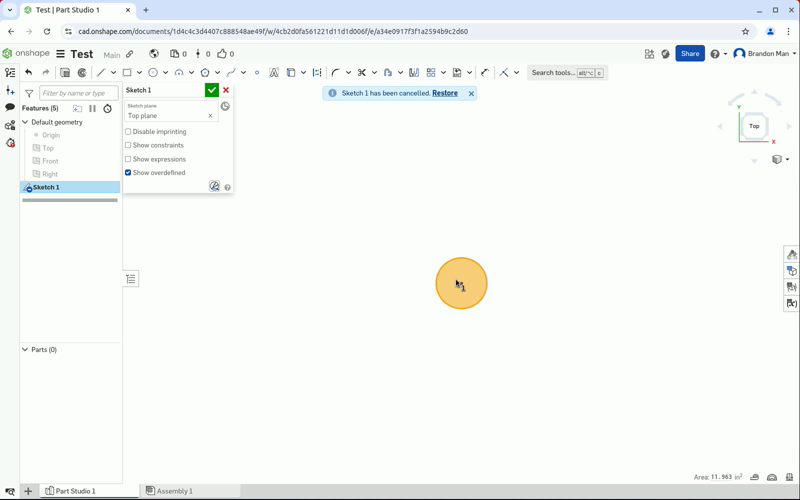
scroll(-6)
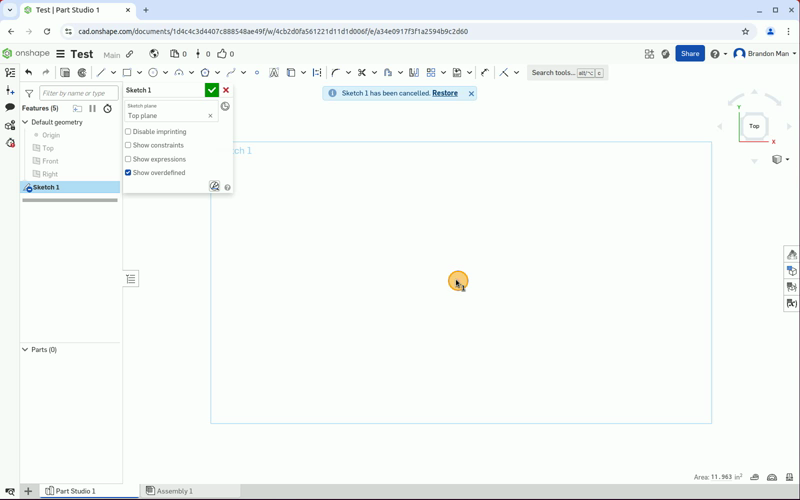
mouse_move(73, 352)
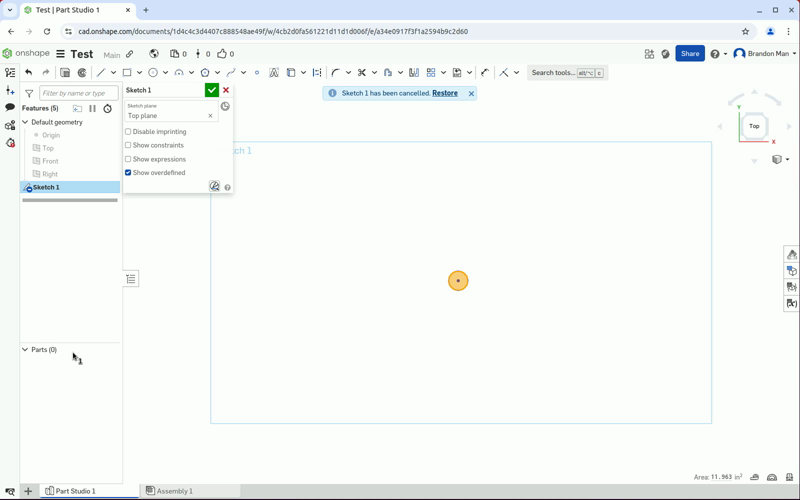
key(shift+y)
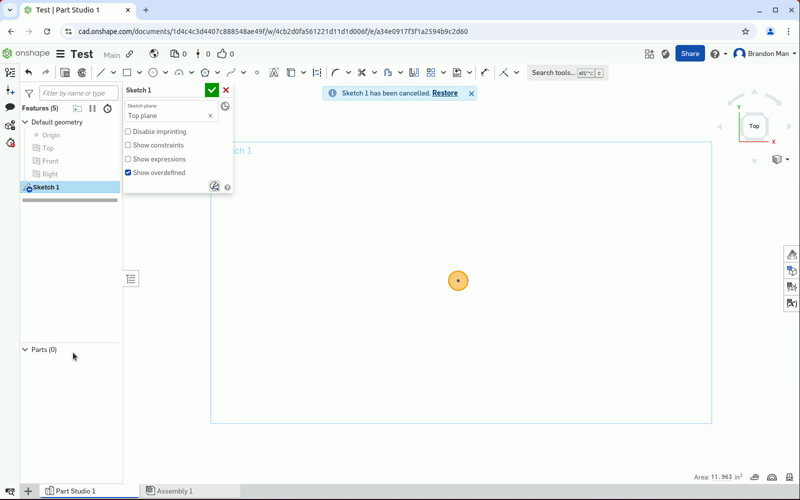
key(shift+e)
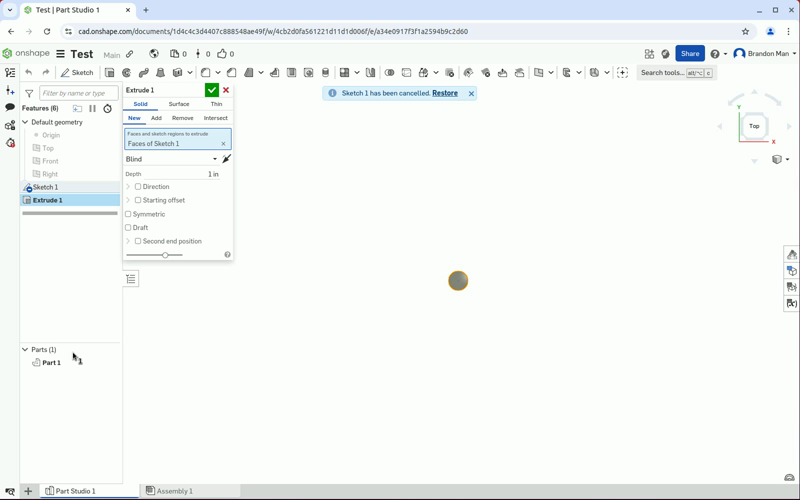
mouse_move(143, 106)
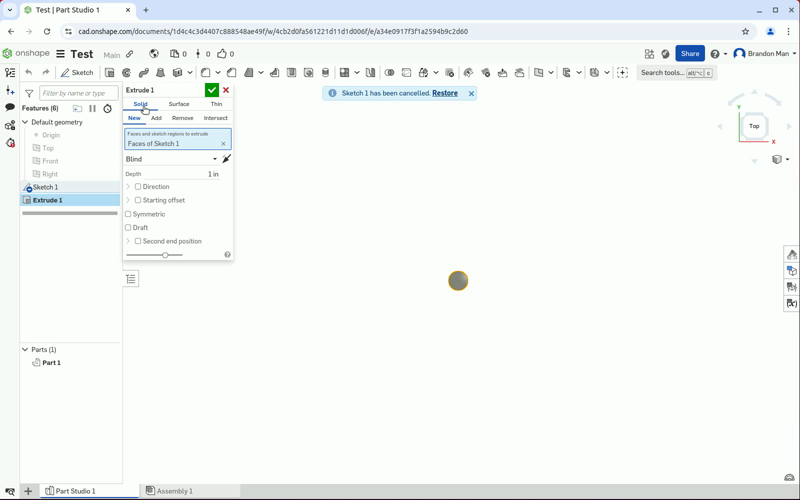
click(143, 106)
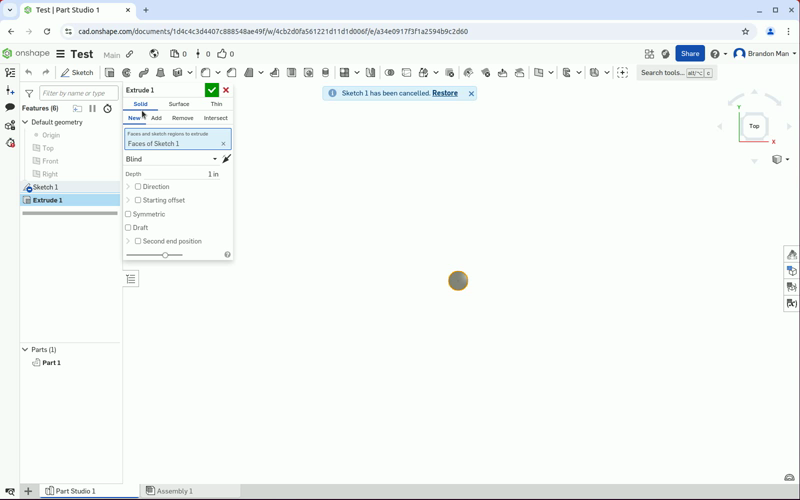
mouse_move(137, 120)
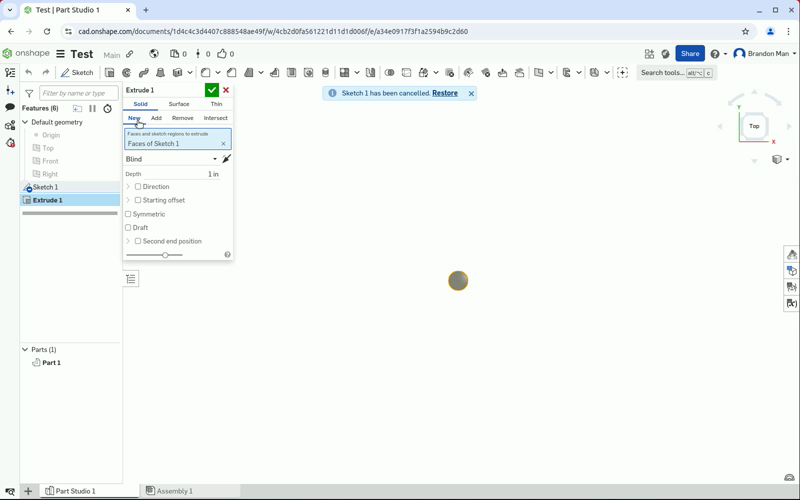
click(137, 120)
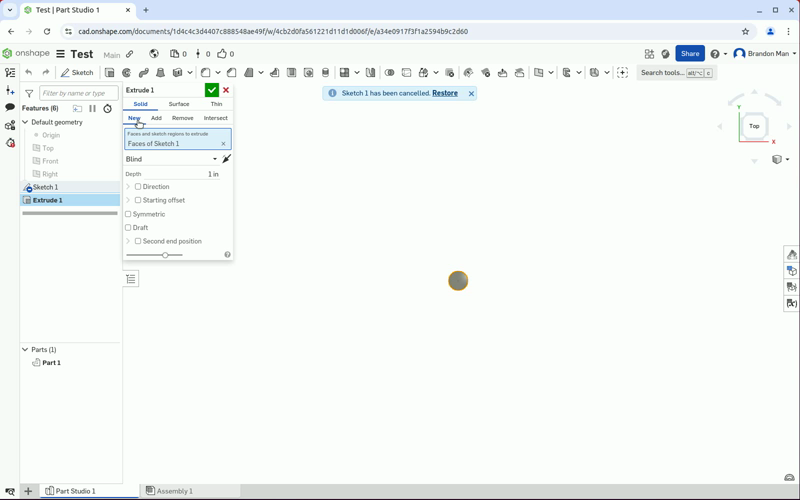
key(tab, 4)
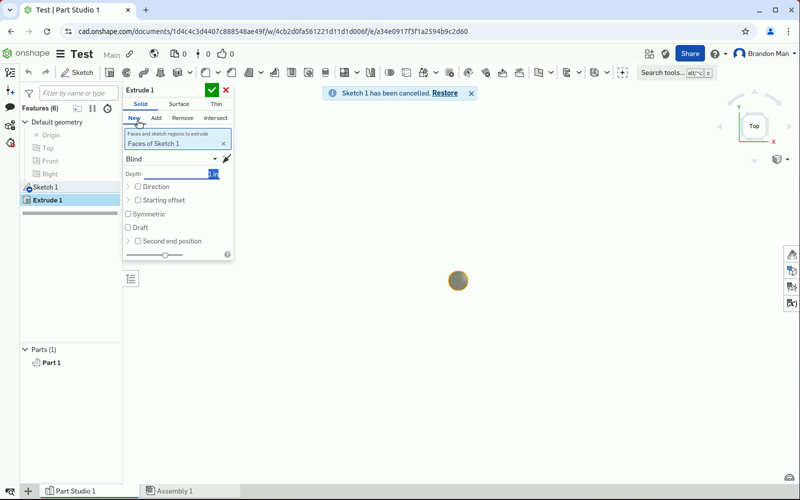
text(0.481)
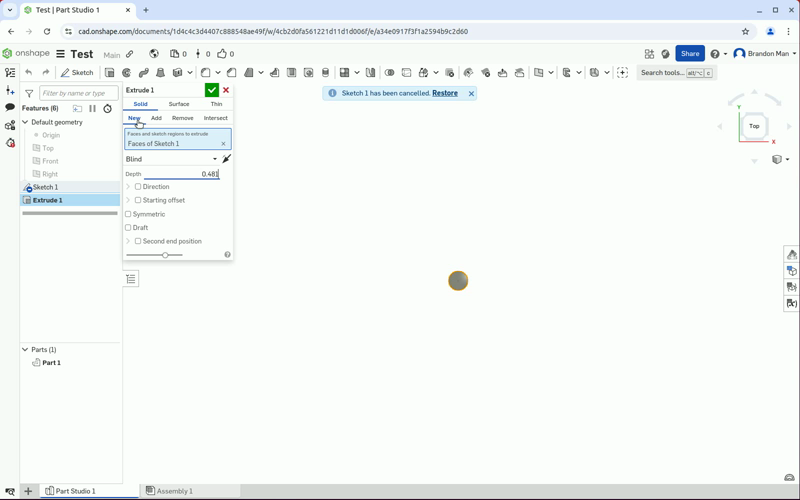
key(enter)
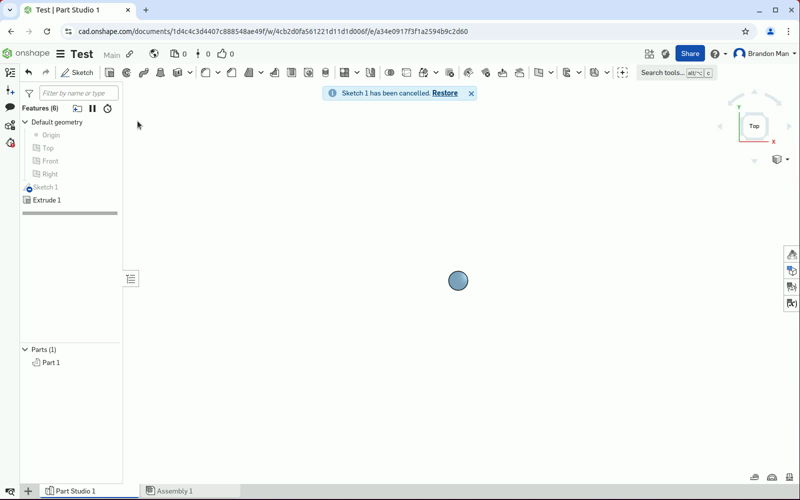
key(shift+h)
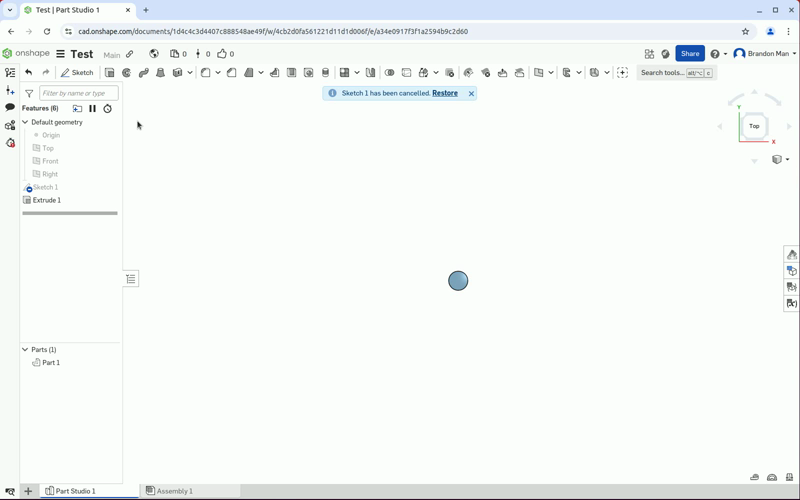
key(shift+h)
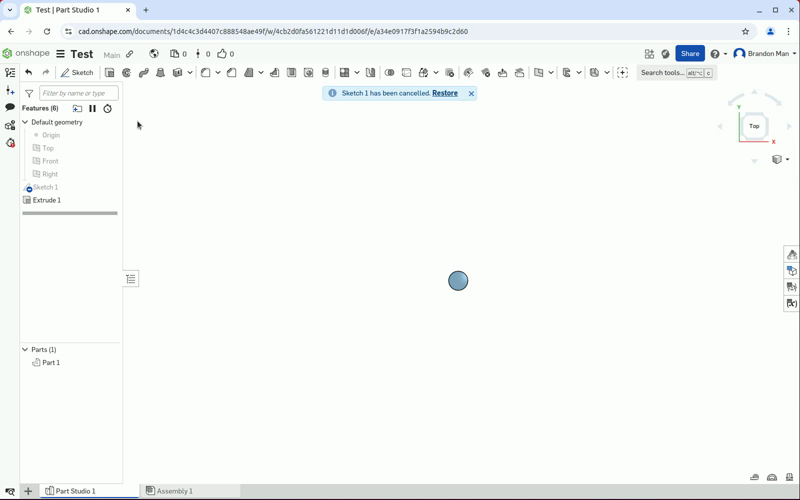
mouse_move(73, 189)
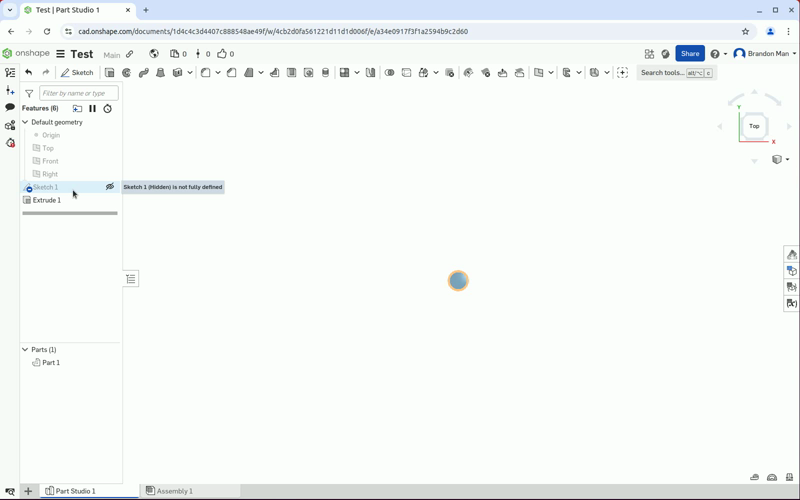
click(73, 189)
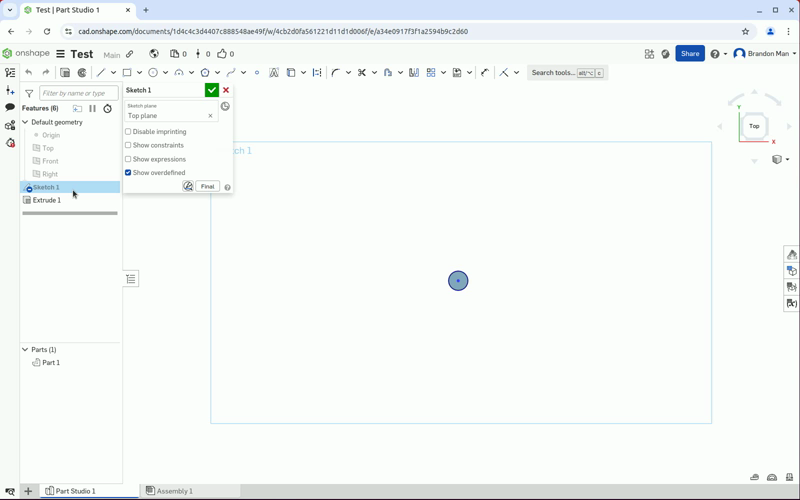
mouse_move(229, 92)
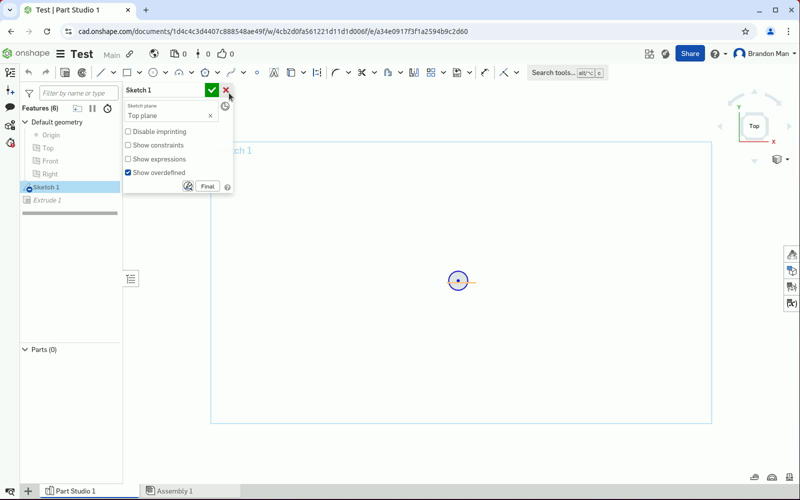
click(229, 92)
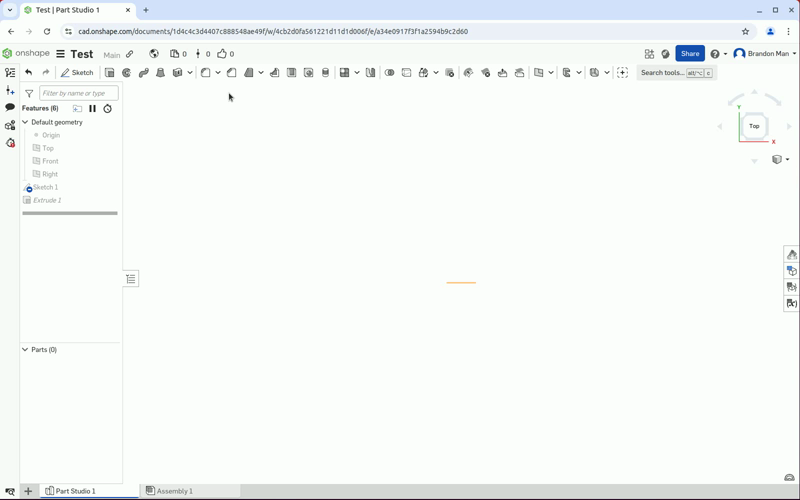
mouse_move(541, 75)
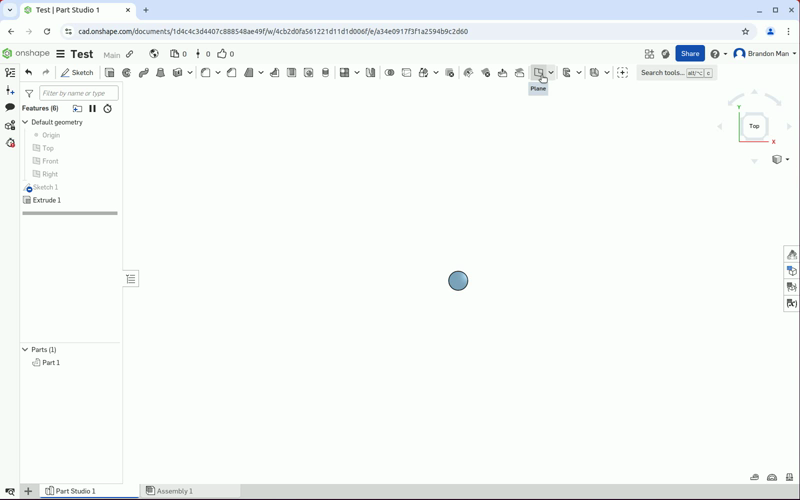
click(541, 75)
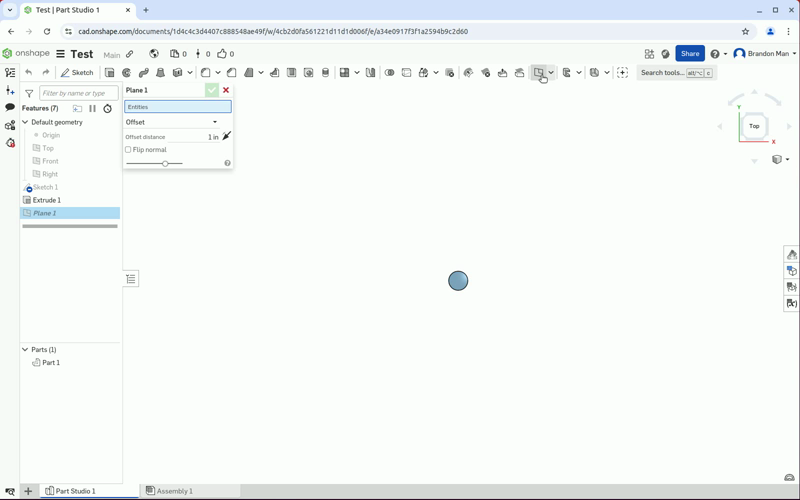
mouse_move(73, 150)
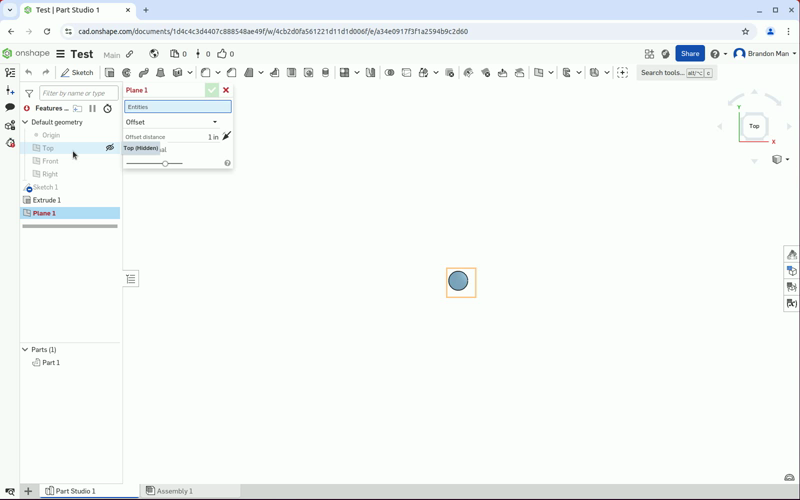
click(73, 150)
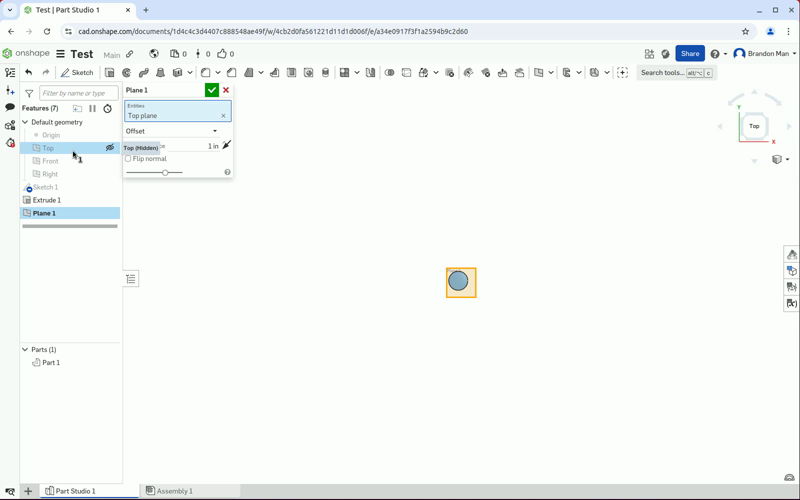
key(tab, 2)
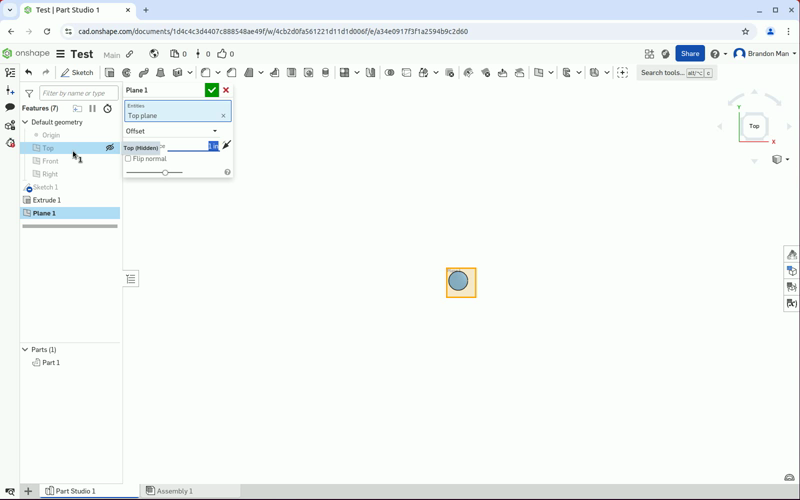
text(0.493)
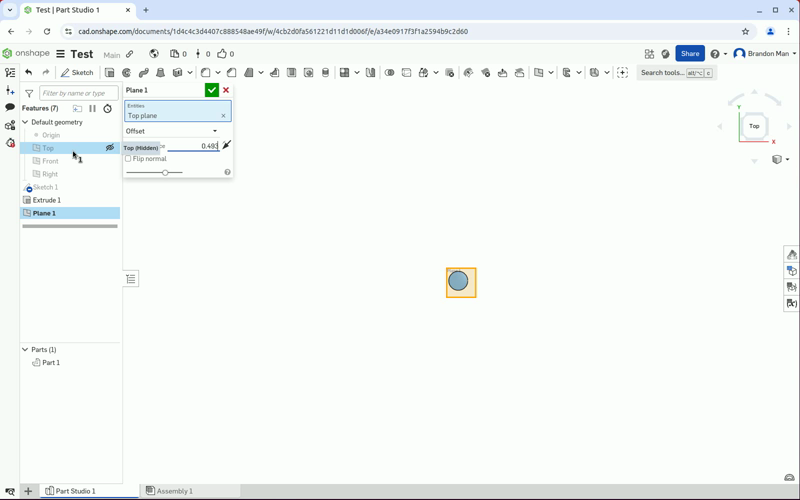
key(enter, 2)
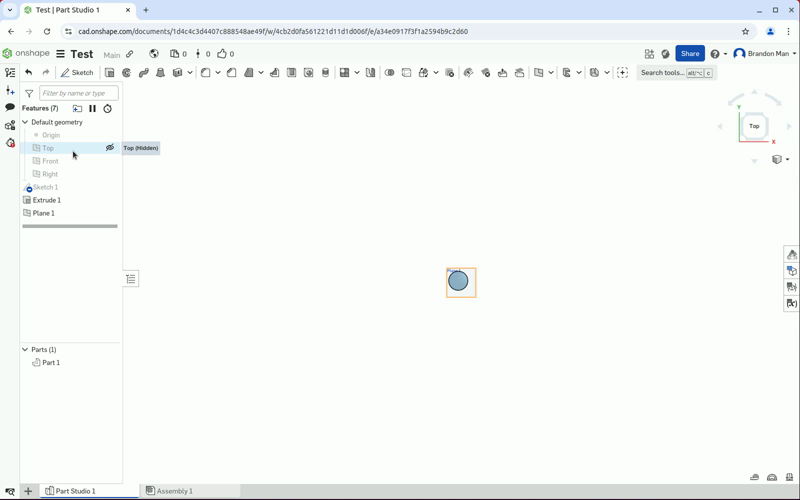
key(shift+s)
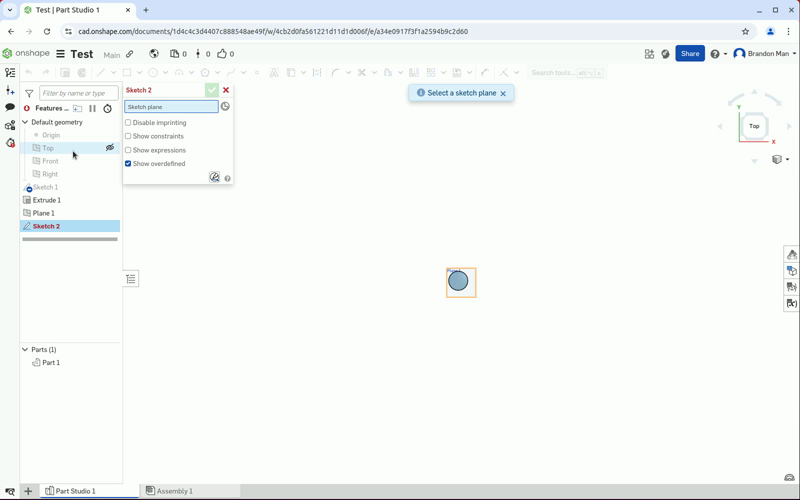
mouse_move(73, 215)
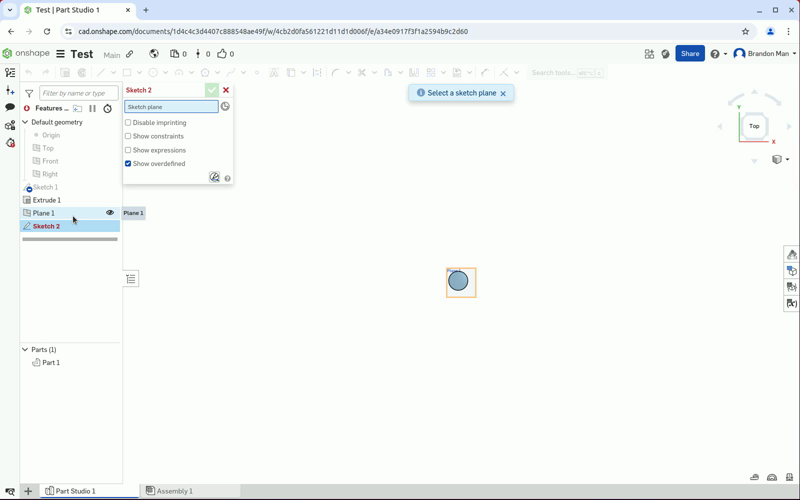
click(73, 215)
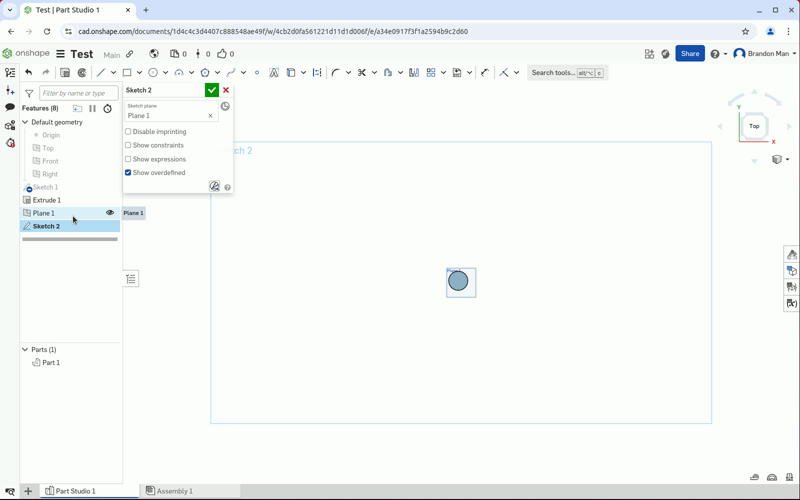
mouse_move(73, 352)
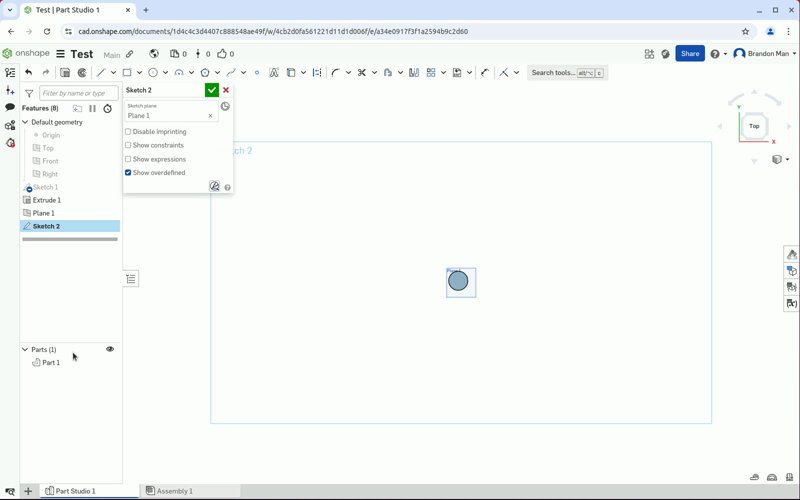
key(y)
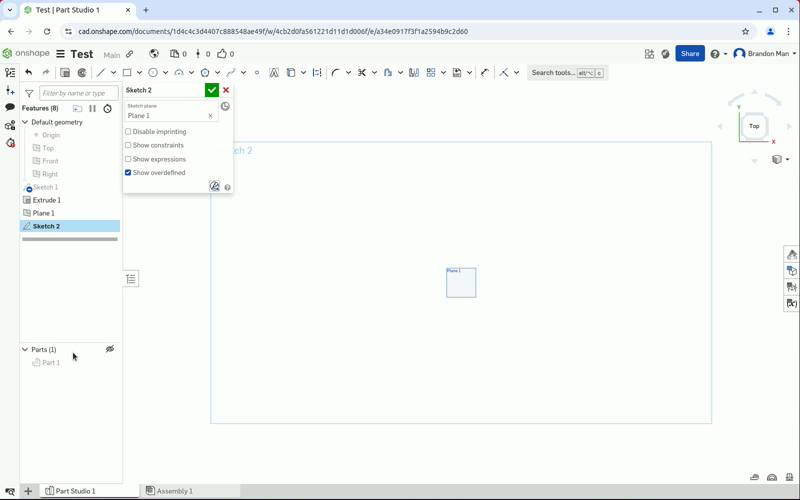
key(c)
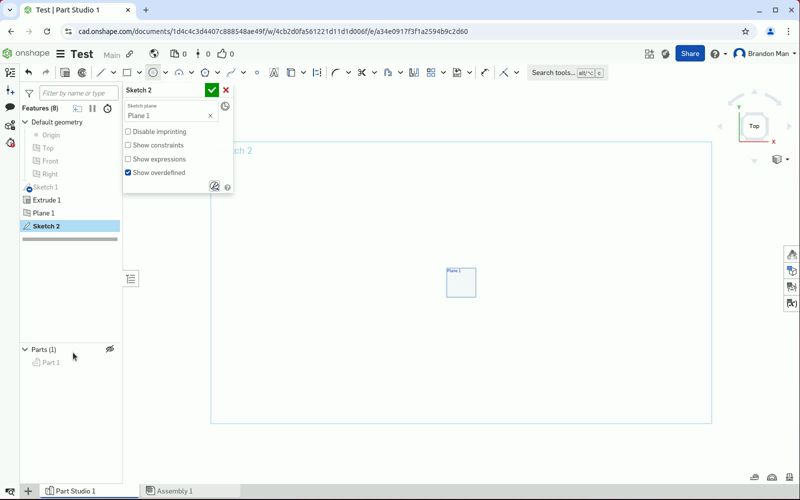
key_down(shift)
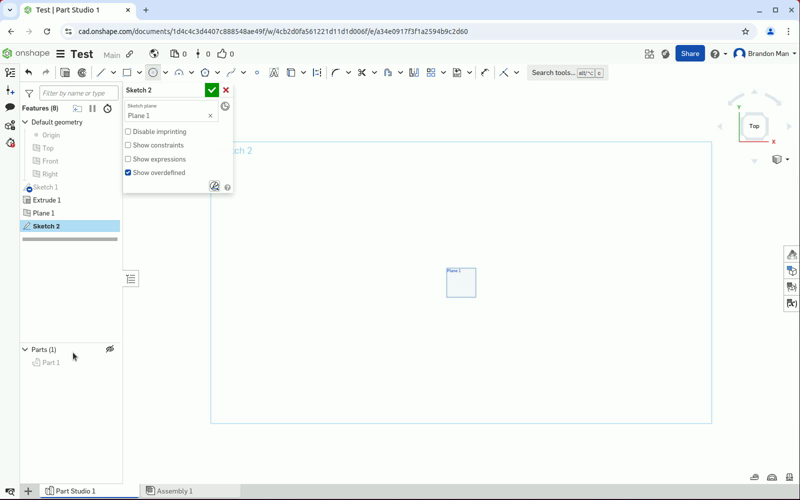
mouse_move(458, 280)
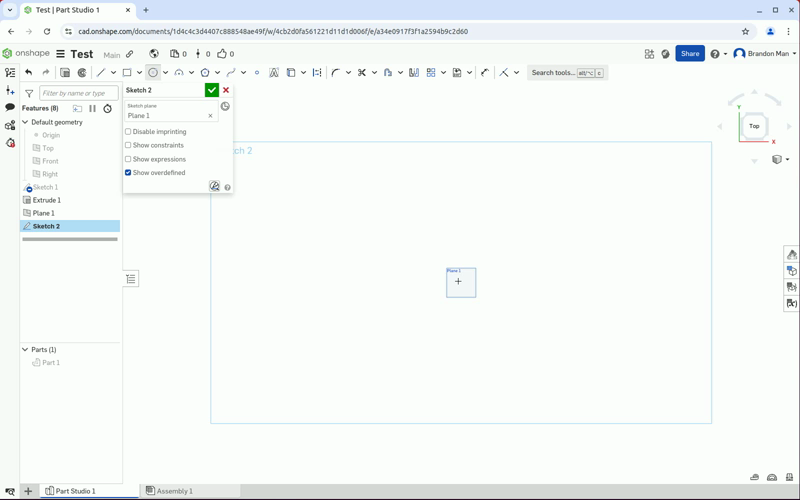
click(458, 280)
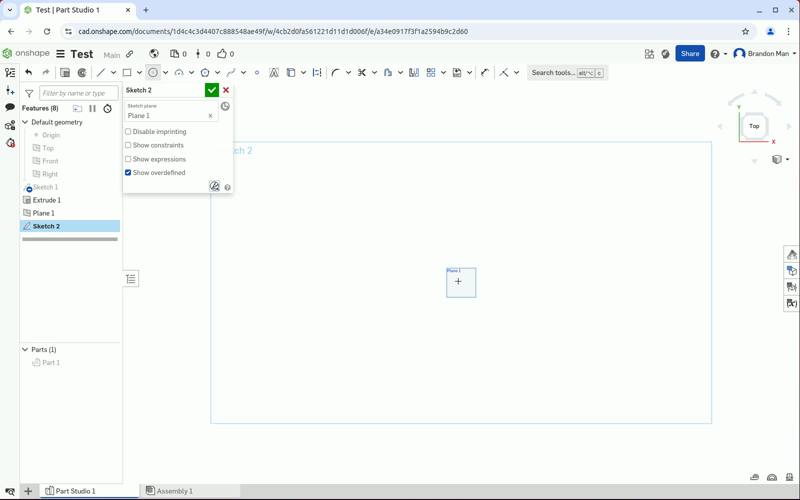
key_up(shift)
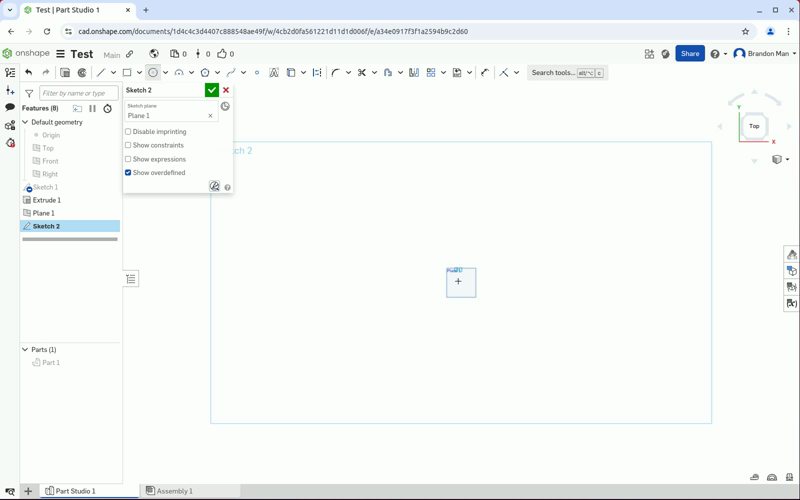
mouse_move(464, 280)
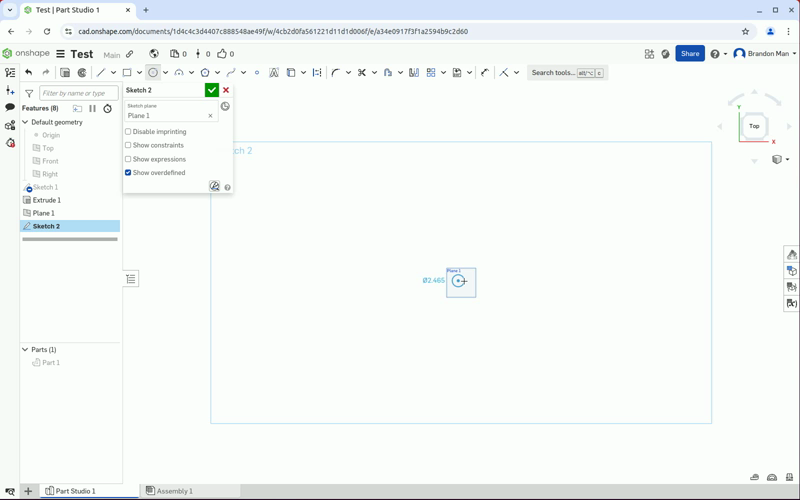
click(464, 280)
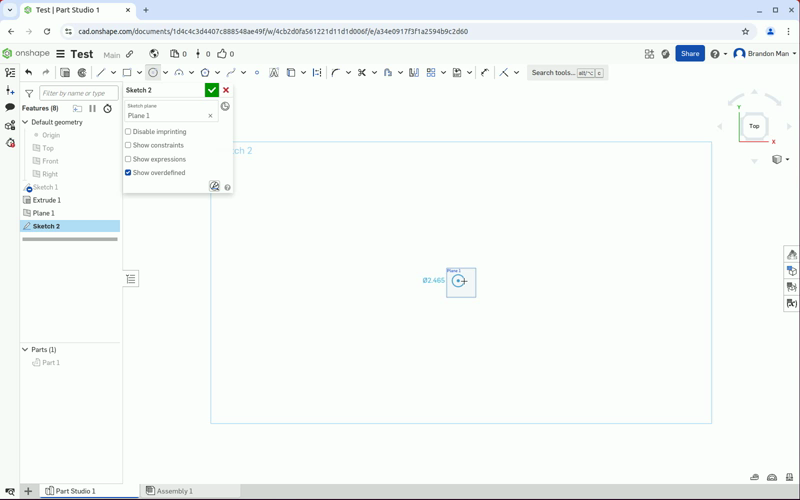
key(esc)
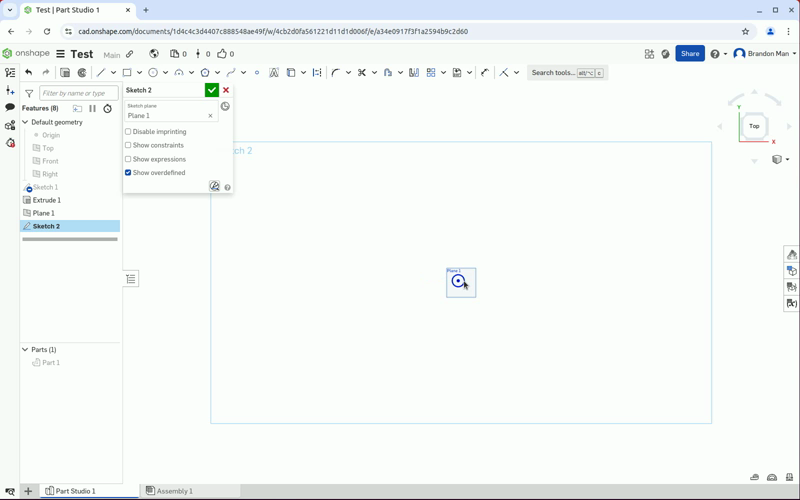
mouse_move(458, 285)
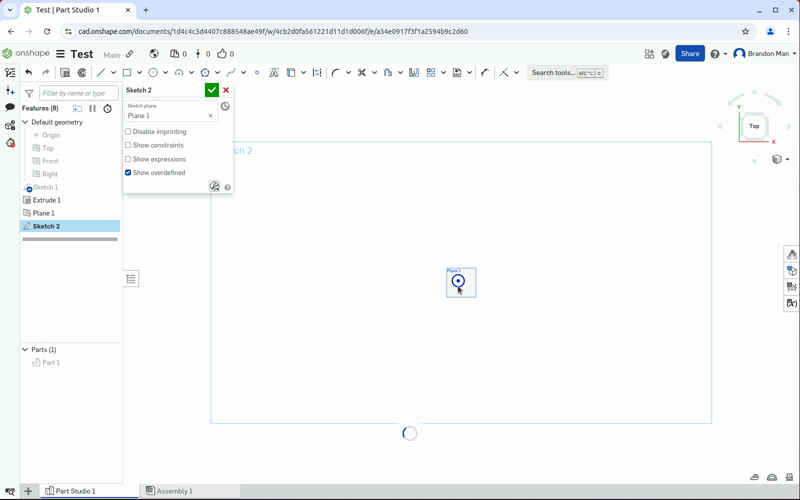
scroll(6)
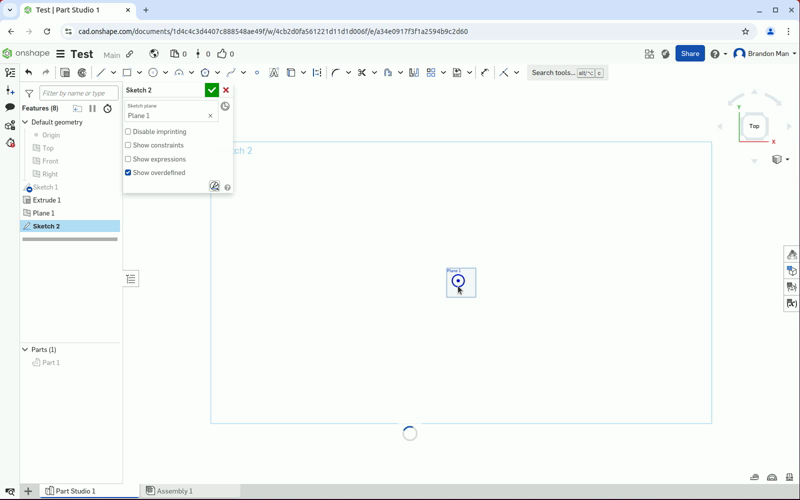
scroll(6)
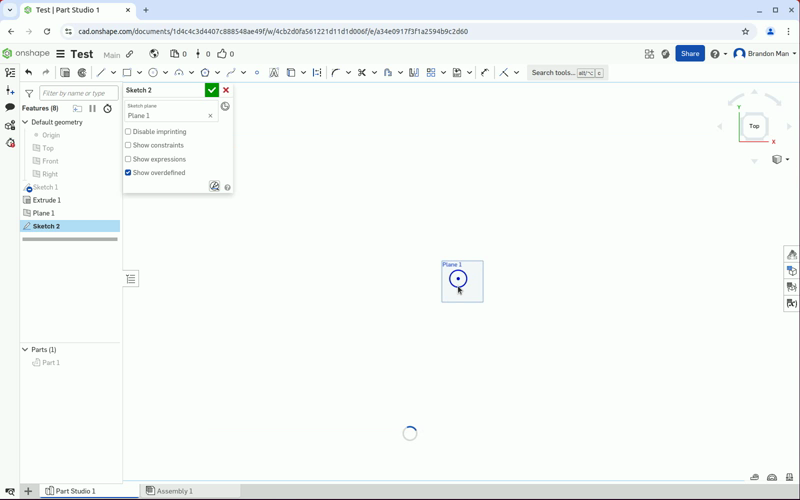
scroll(6)
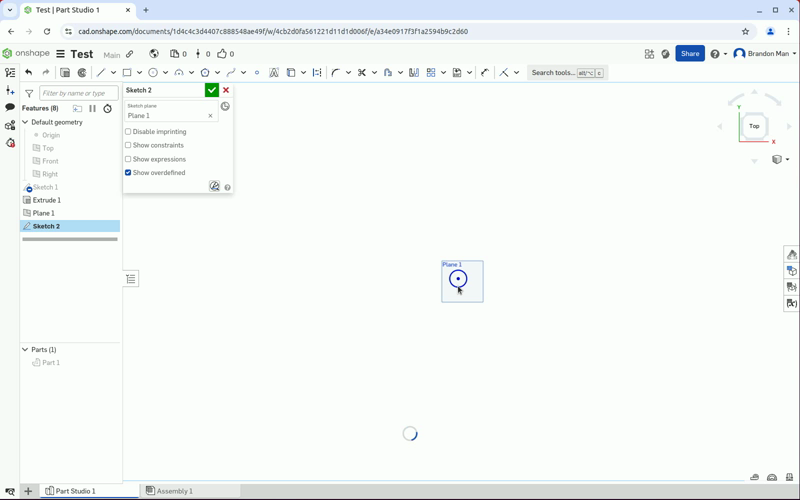
scroll(6)
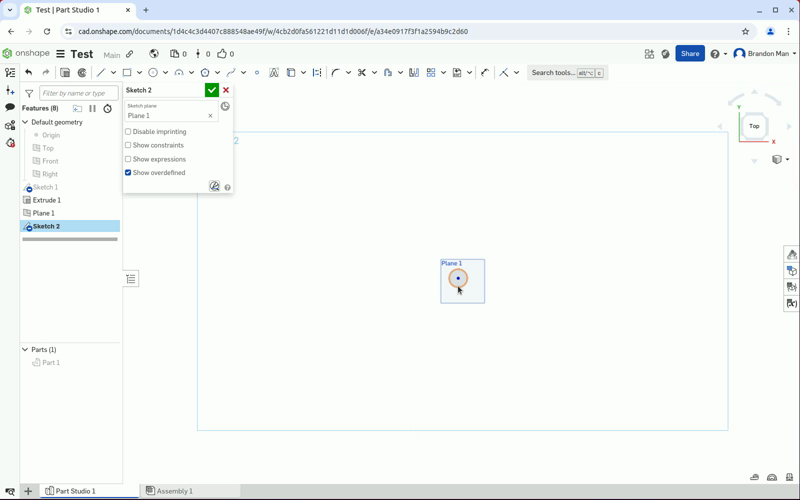
scroll(6)
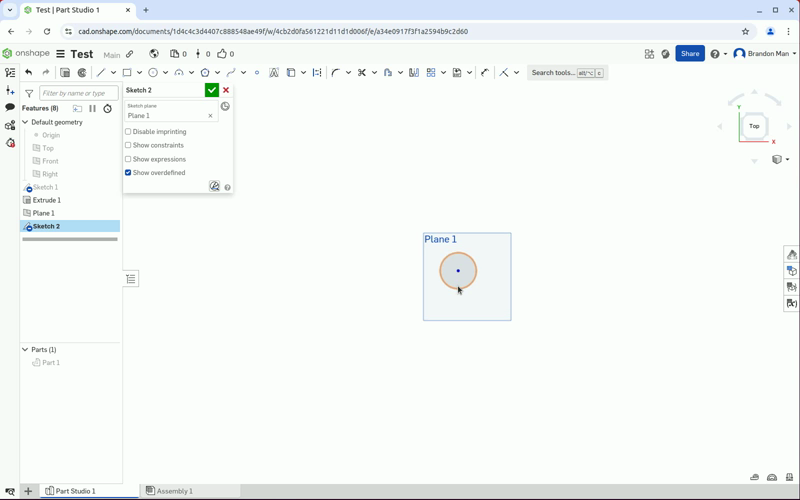
scroll(6)
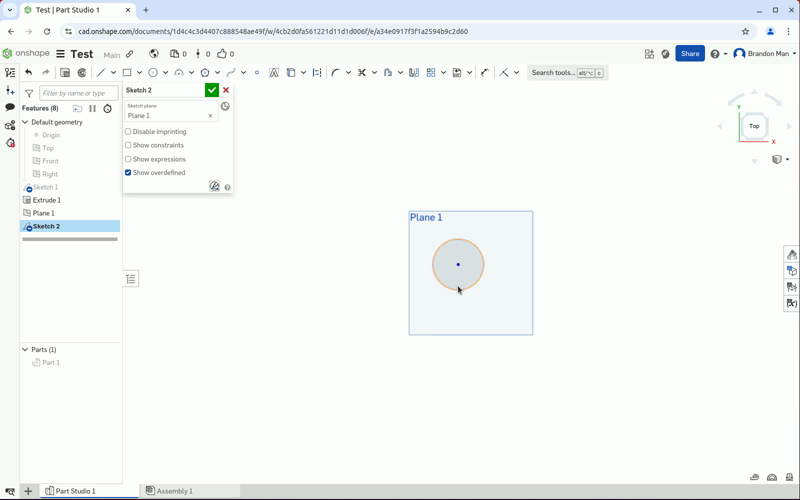
scroll(6)
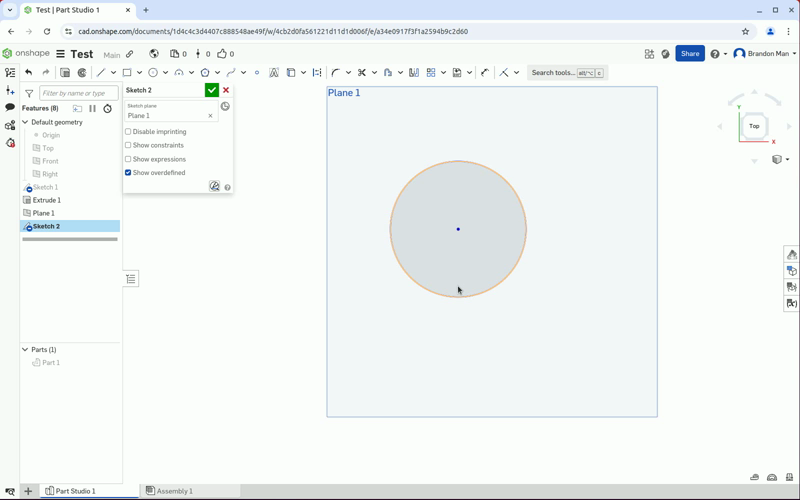
click(458, 285)
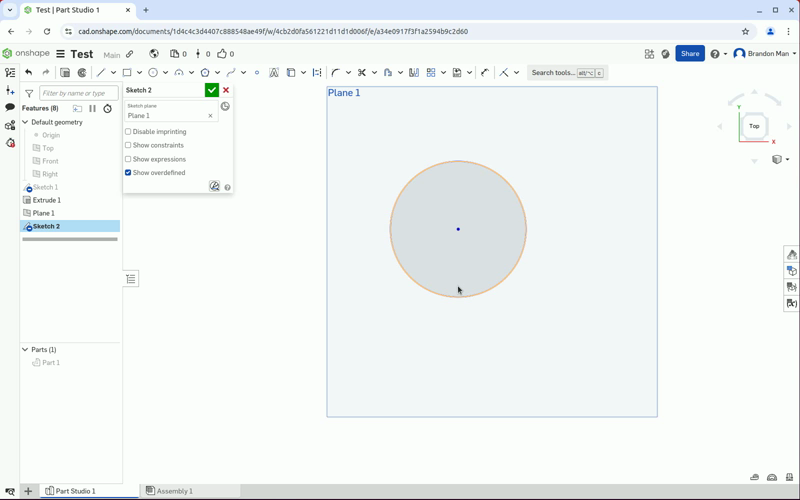
scroll(-6)
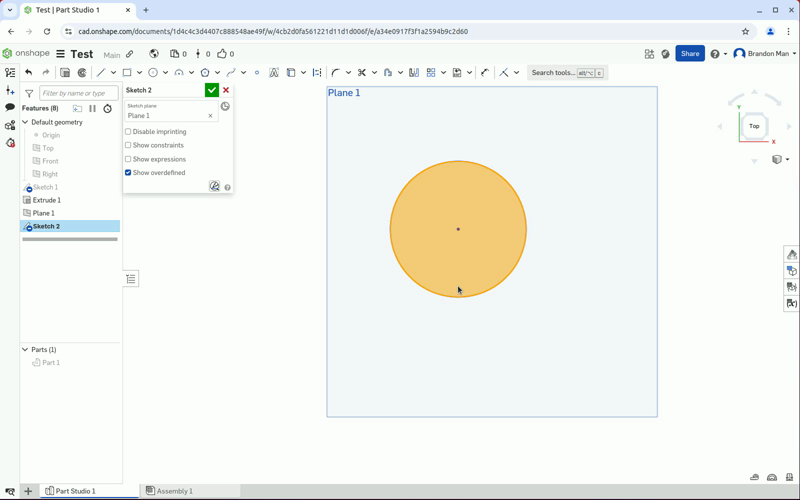
scroll(-6)
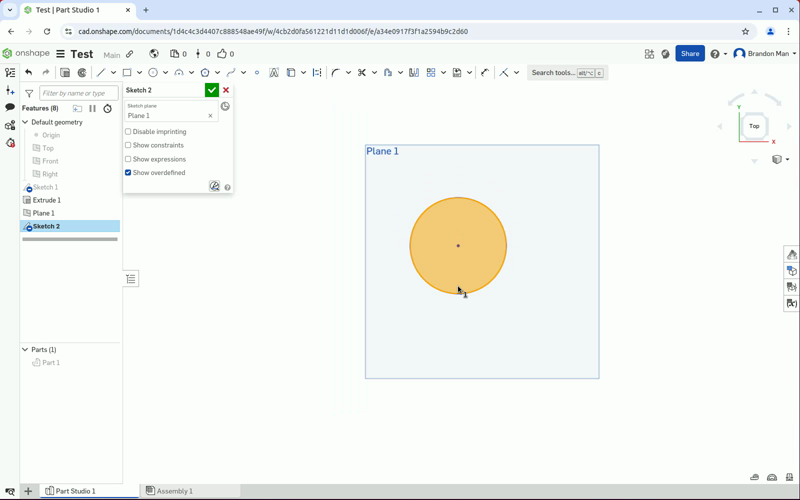
scroll(-6)
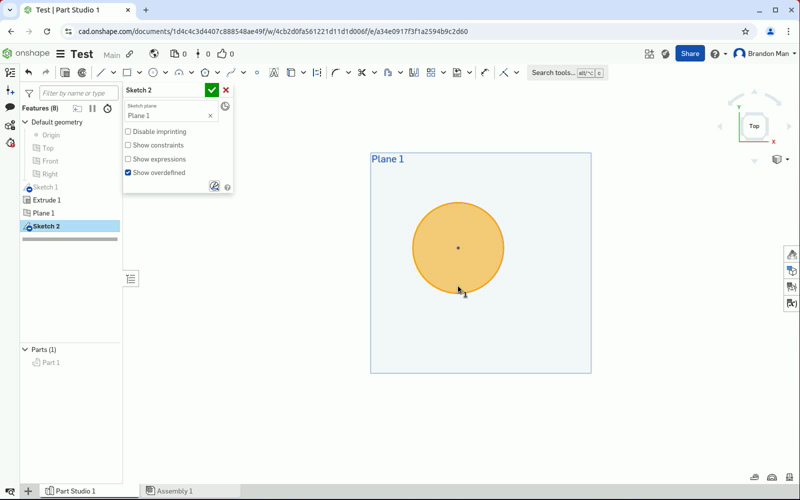
scroll(-6)
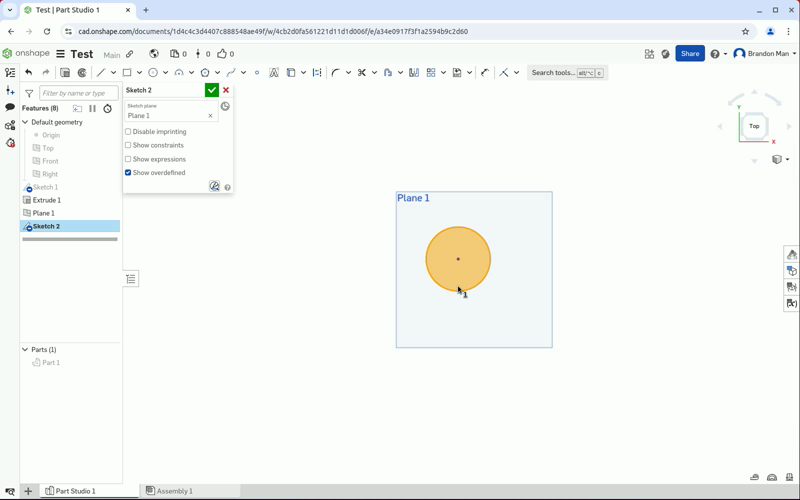
scroll(-6)
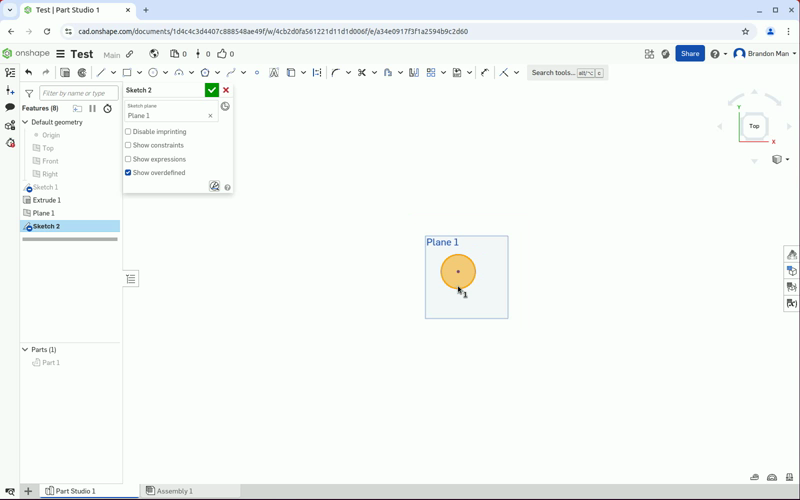
scroll(-6)
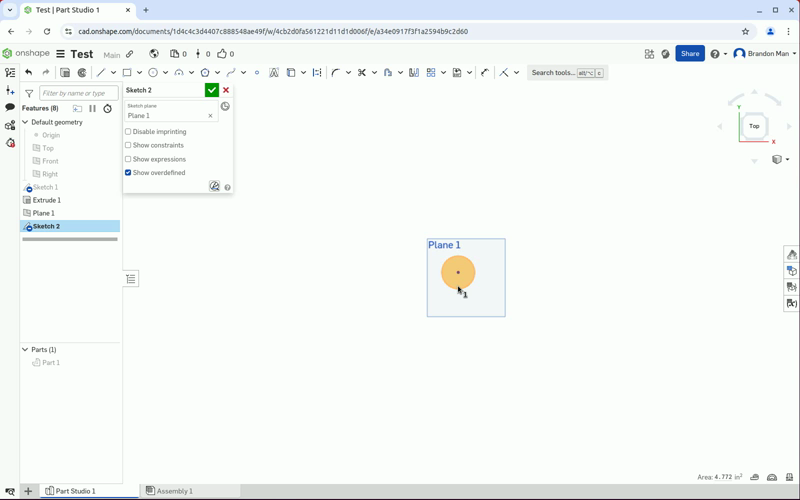
scroll(-6)
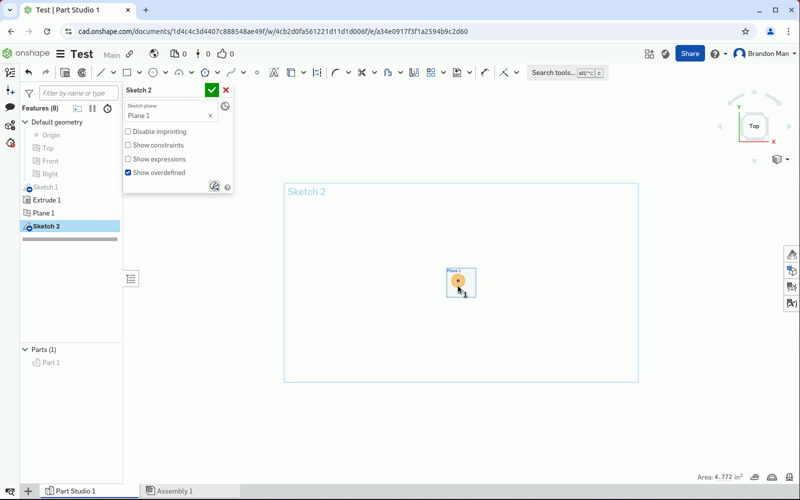
mouse_move(73, 352)
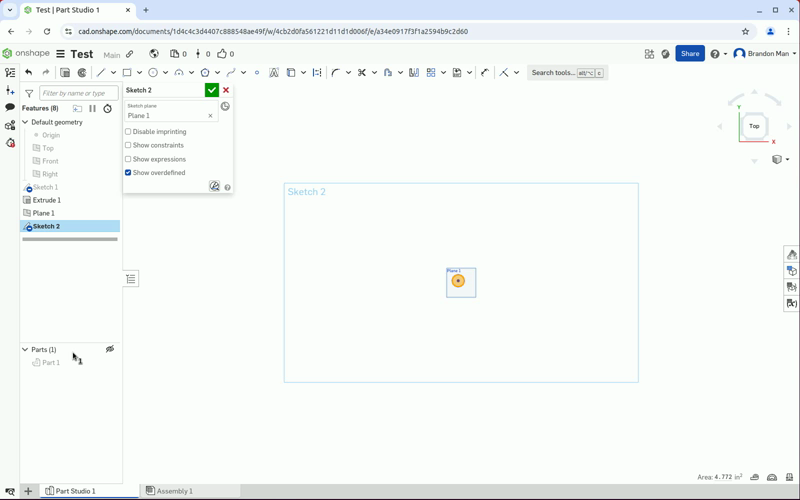
key(shift+y)
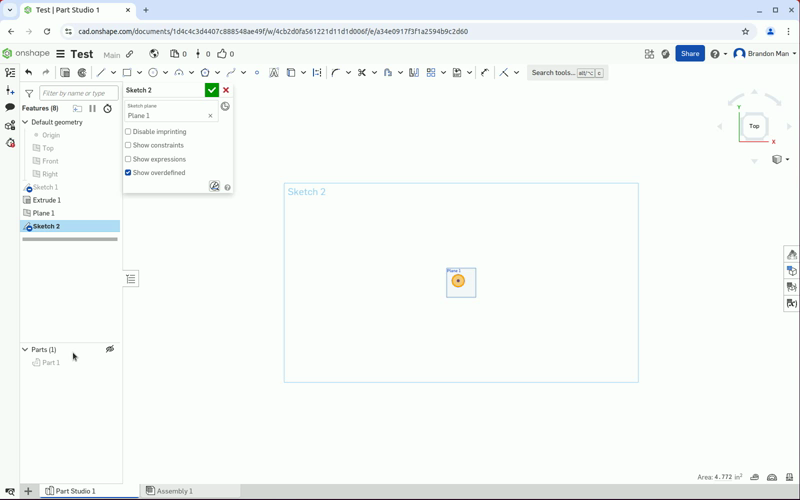
key(shift+e)
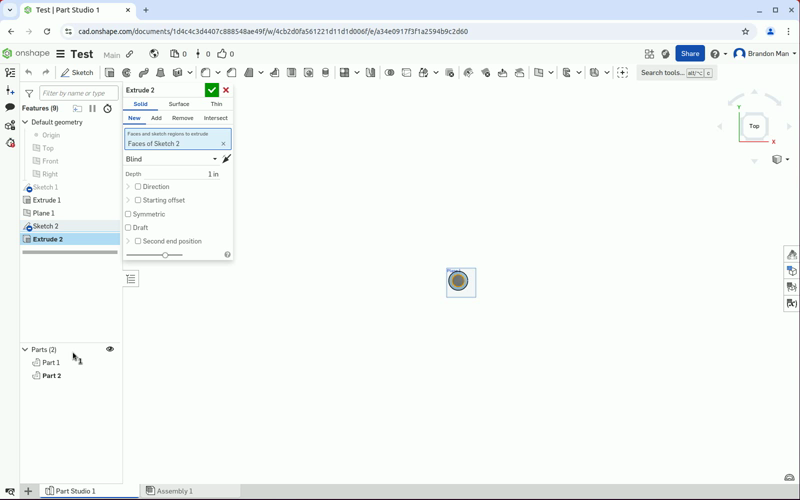
mouse_move(143, 106)
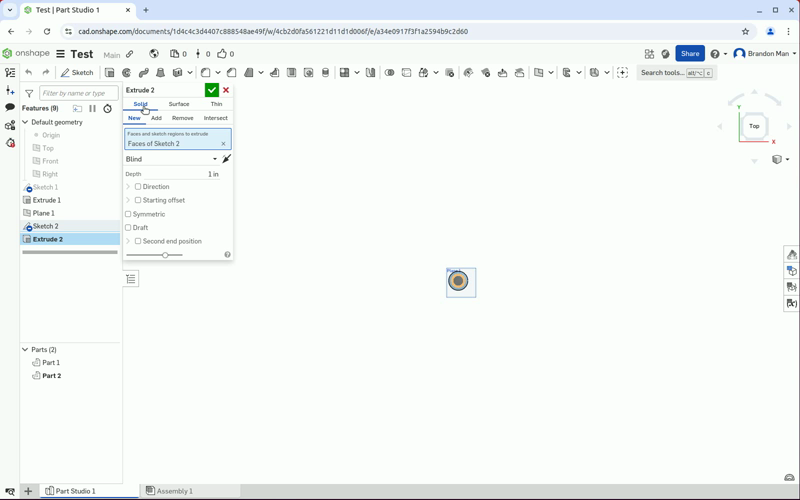
click(143, 106)
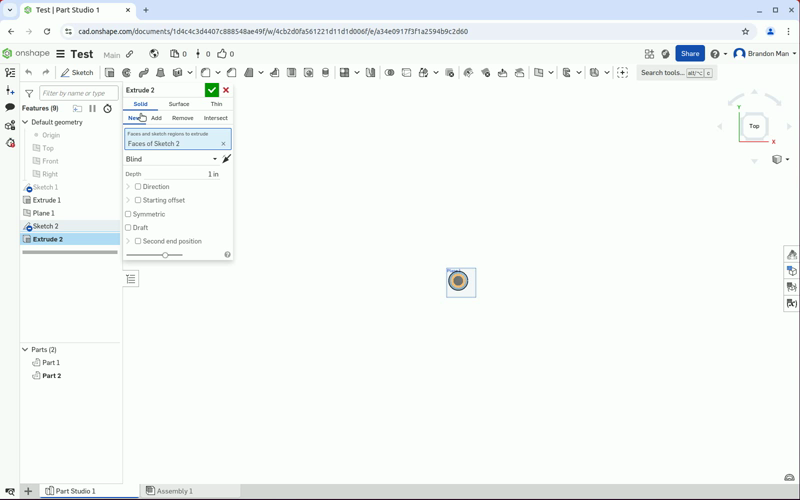
mouse_move(137, 120)
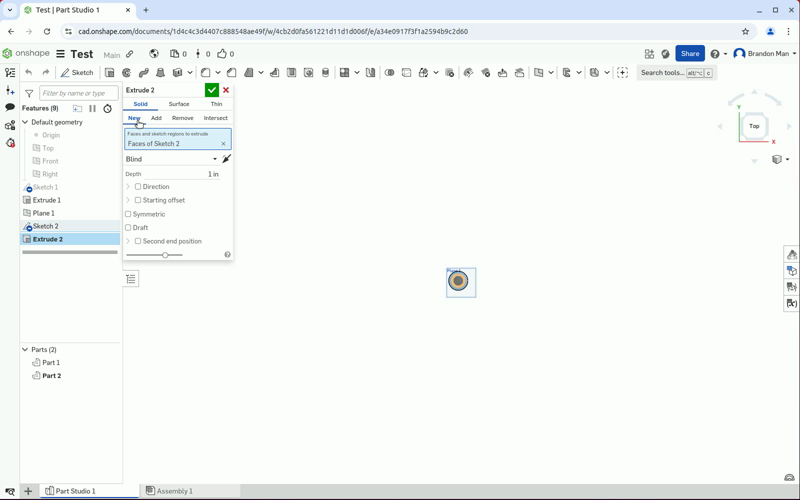
click(137, 120)
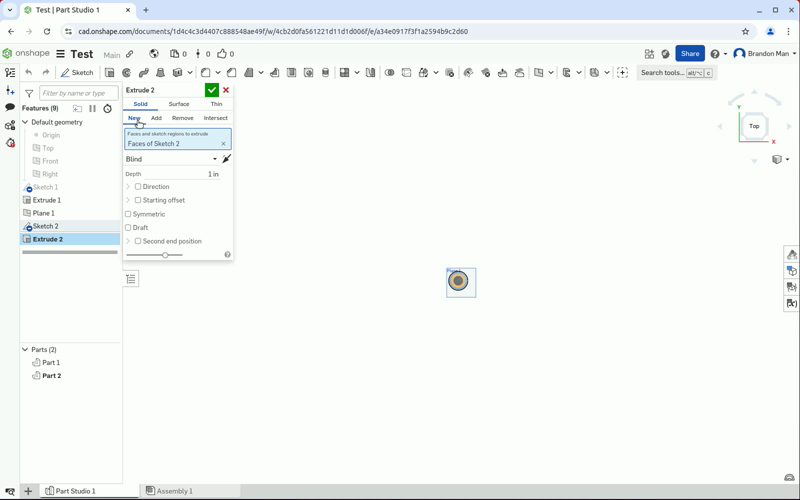
key(tab, 4)
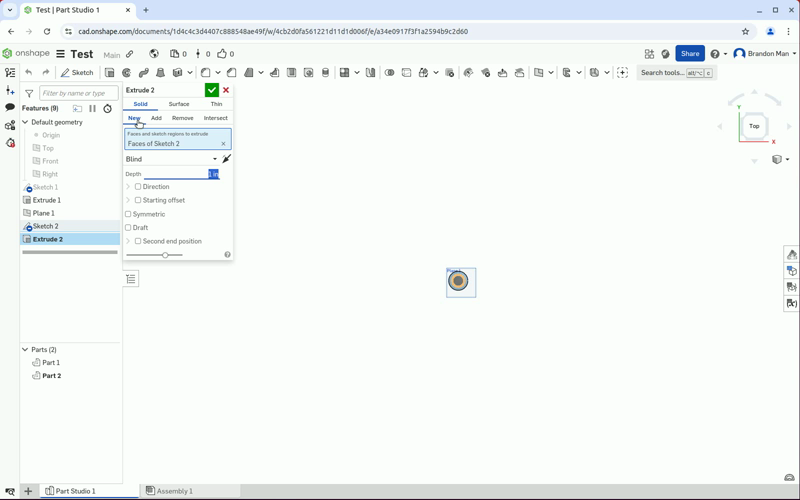
text(11.554)
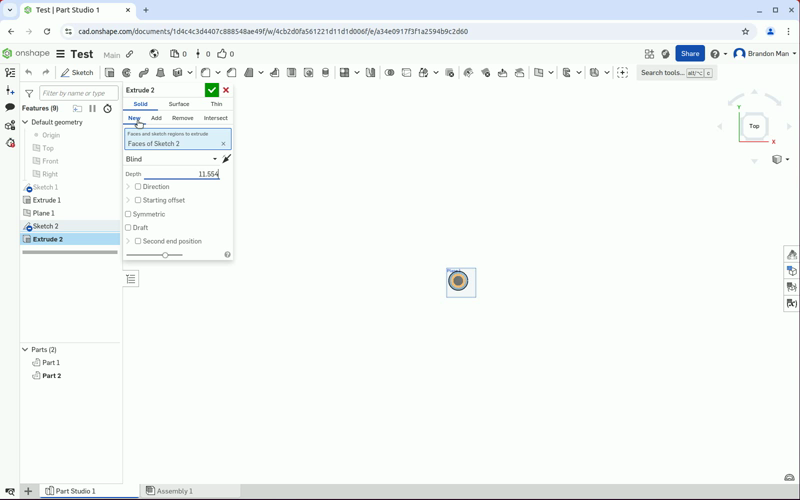
key(tab, 3)
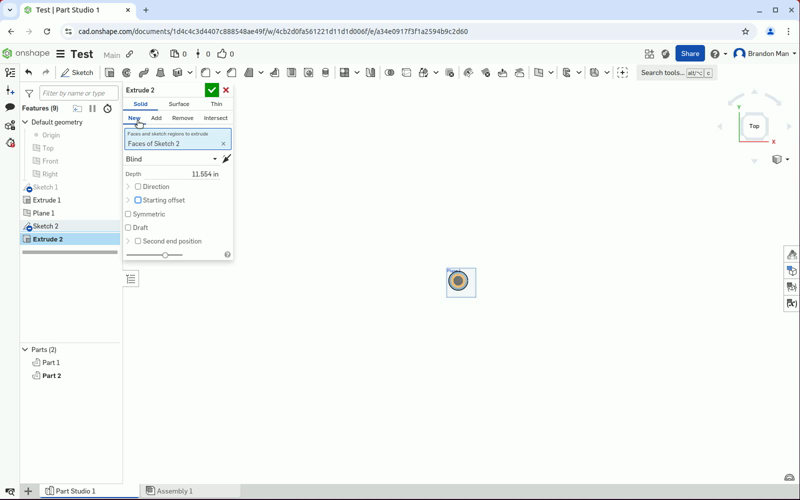
key(tab, 2)
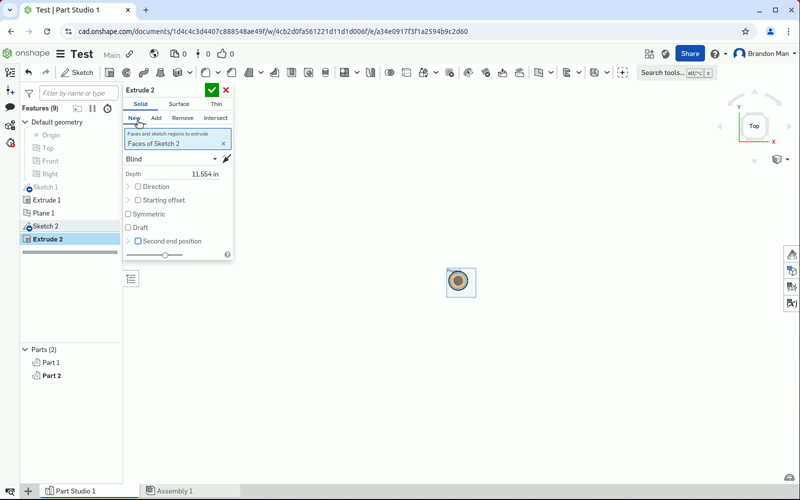
key(space)
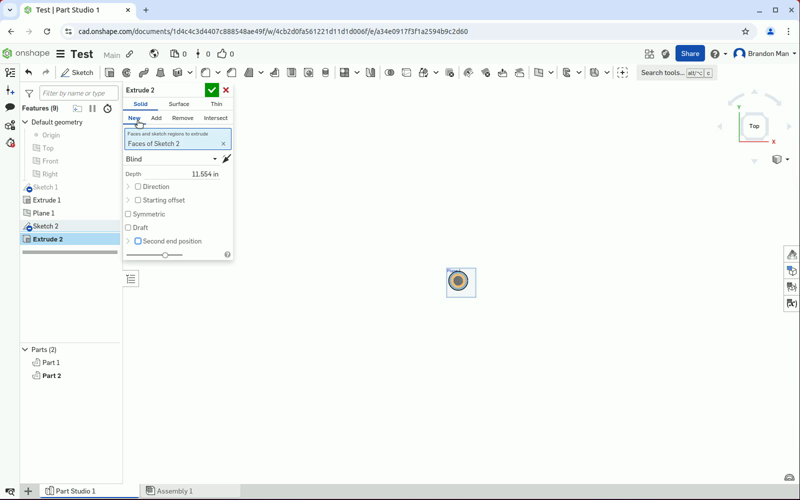
key(tab, 3)
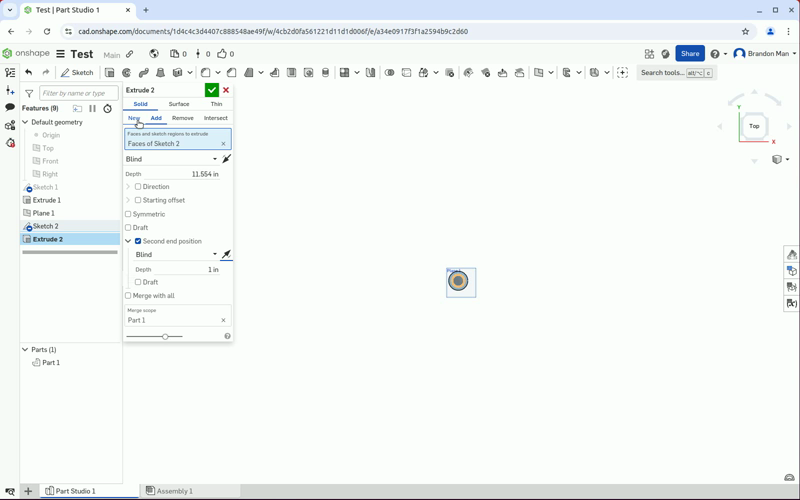
text(8.906)
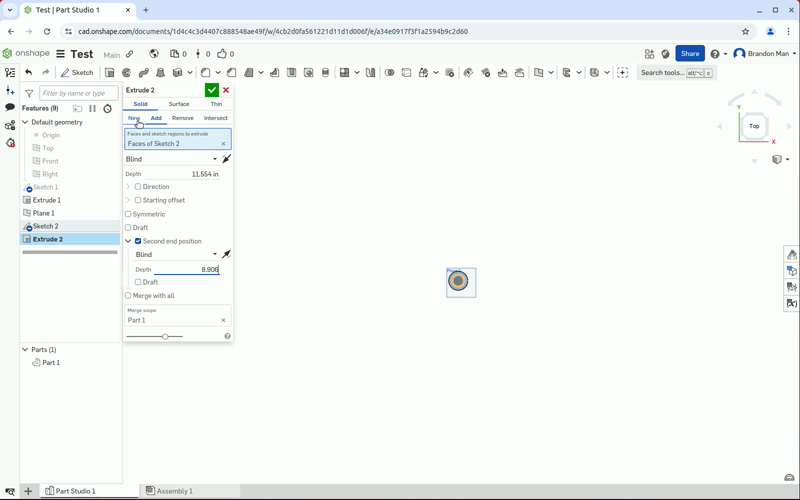
key(enter)
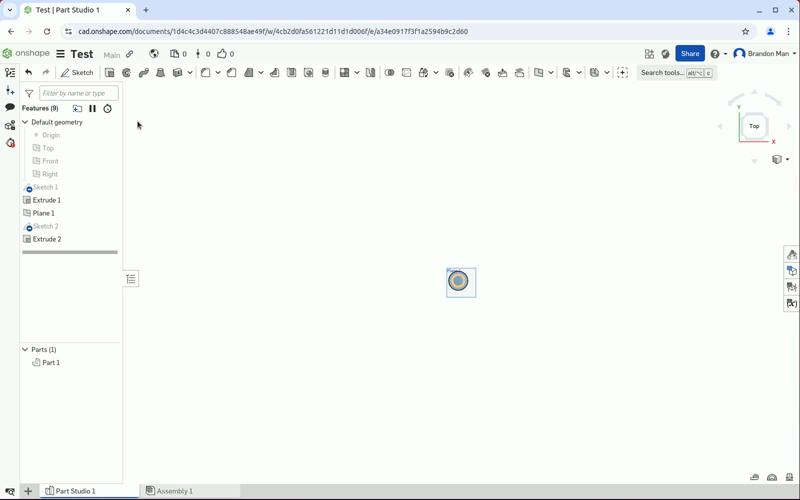
key(shift+h)
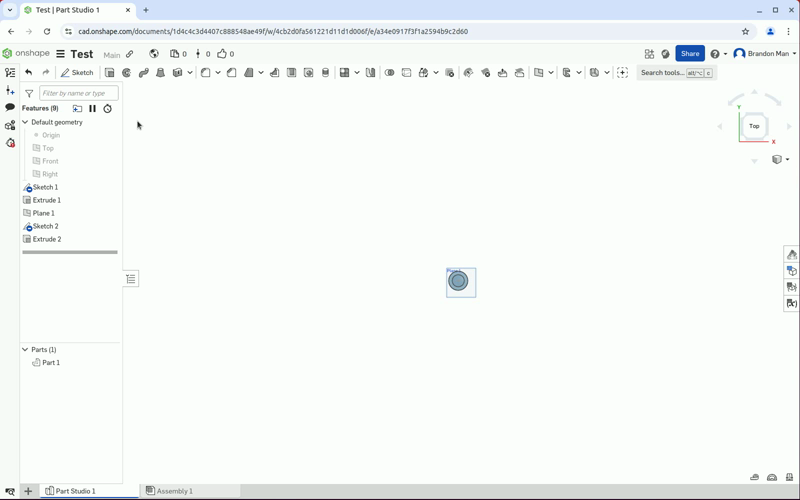
key(shift+h)
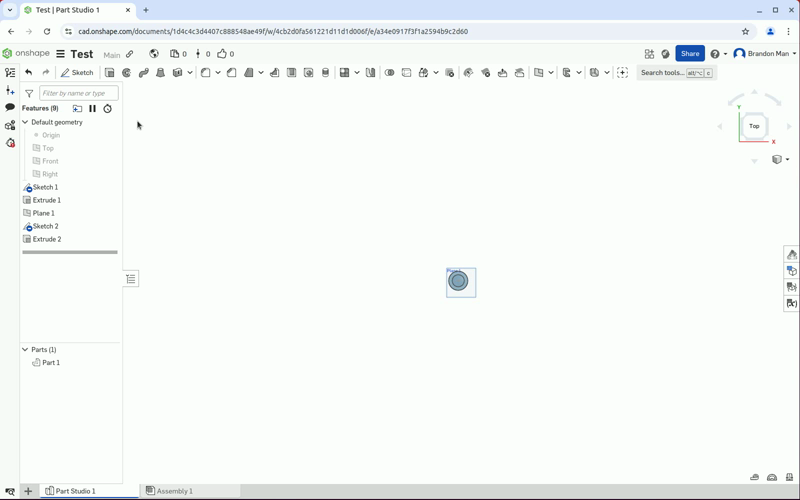
key(shift+7)
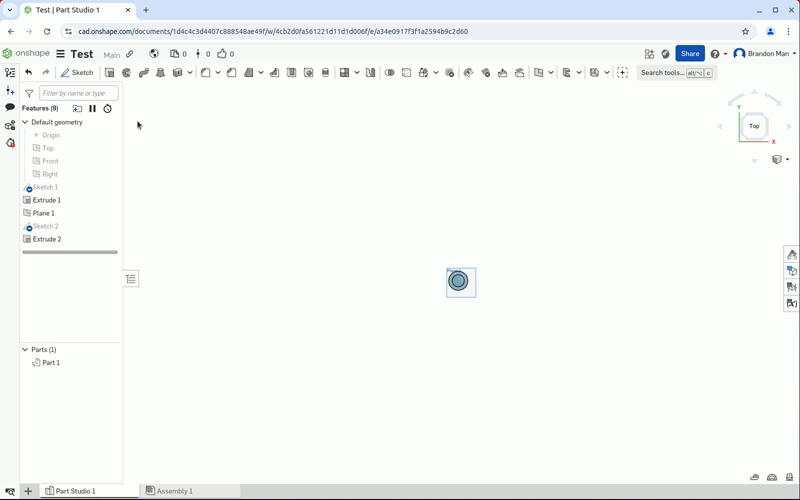
key(up, 3)
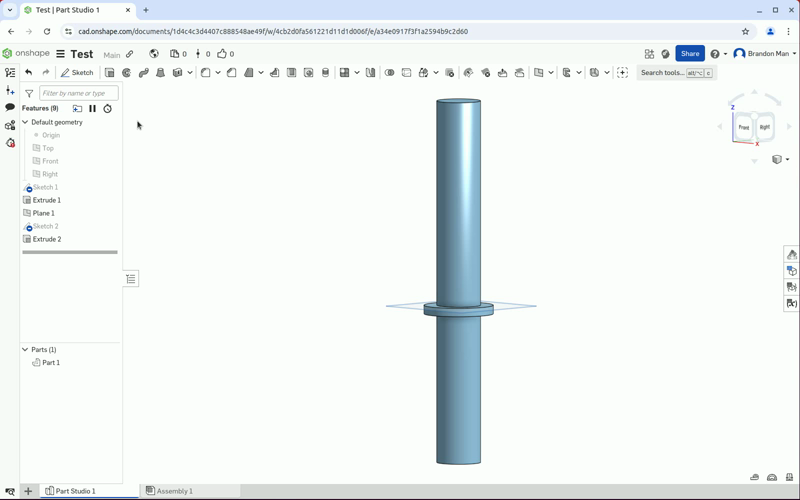
key(left, 3)
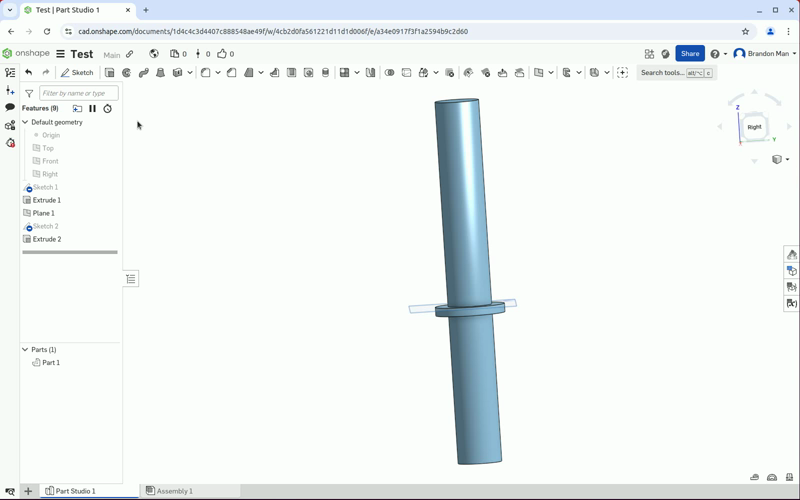
key(right, 3)
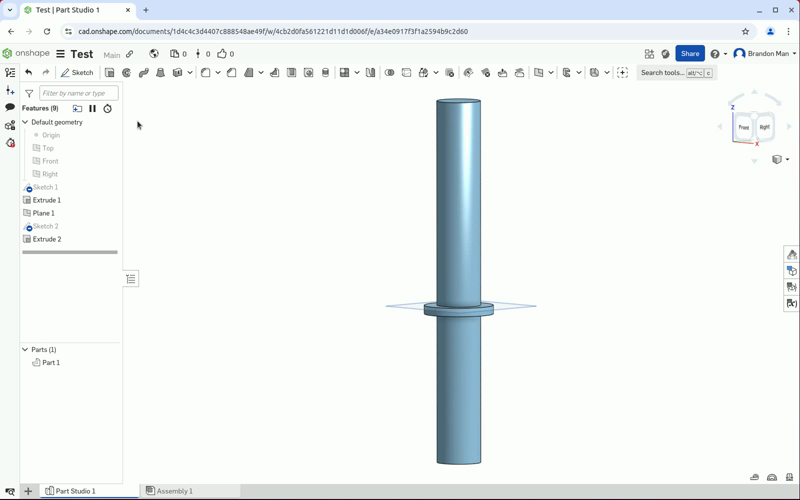
key(down, 3)
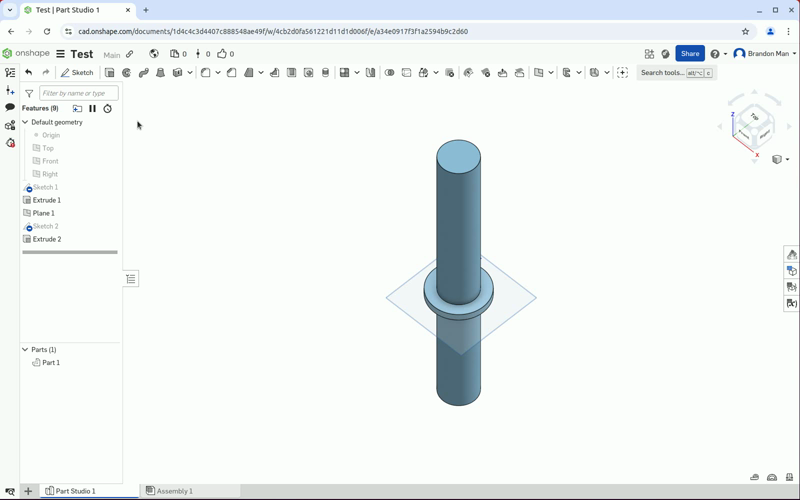
mouse_move(73, 189)
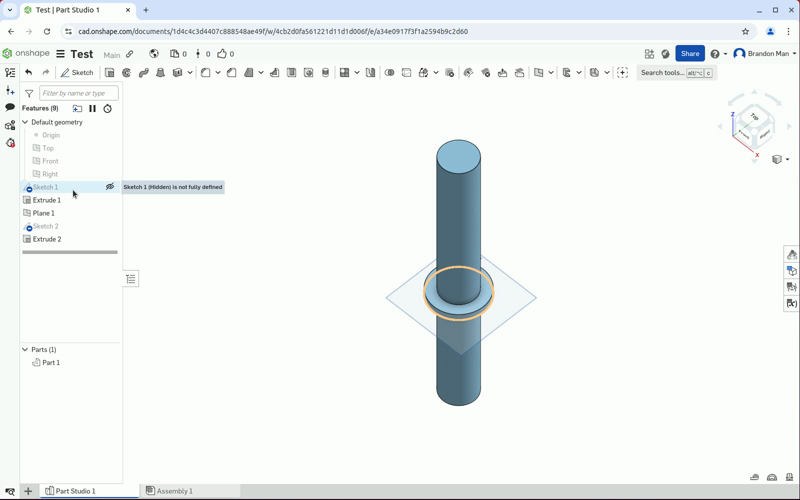
click(73, 189)